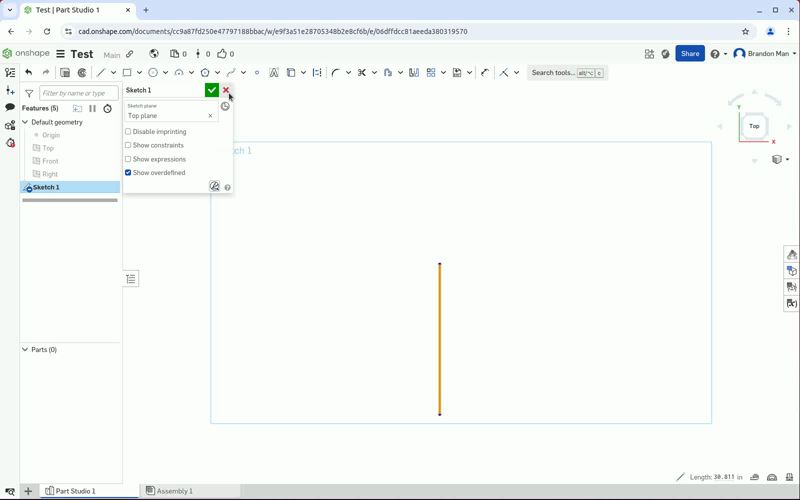
key(shift+h)
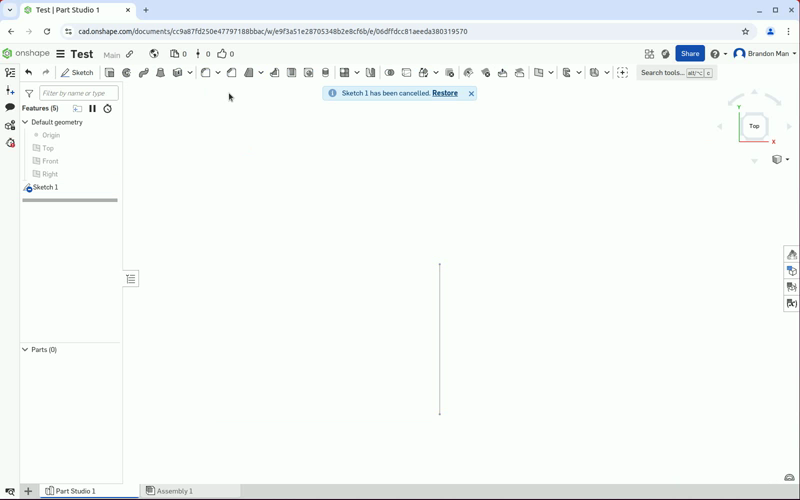
key(shift+s)
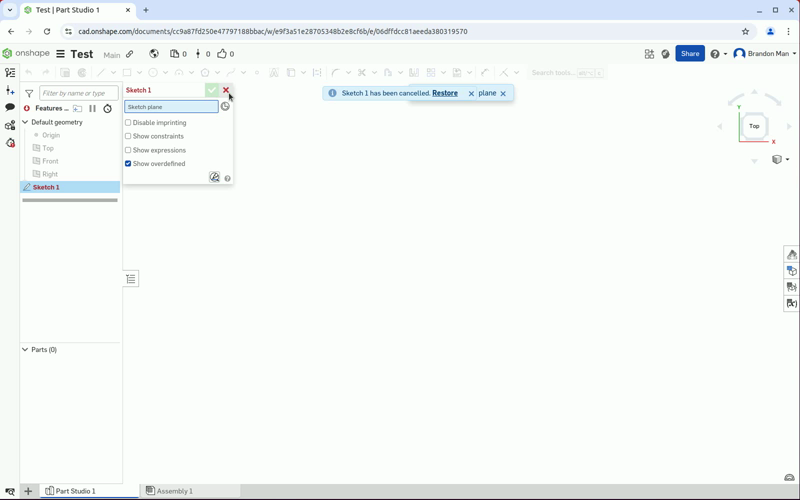
mouse_move(73, 150)
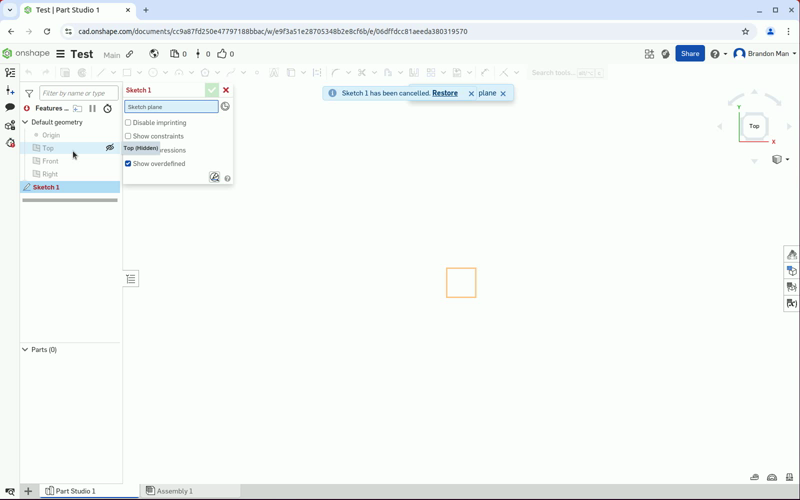
click(73, 150)
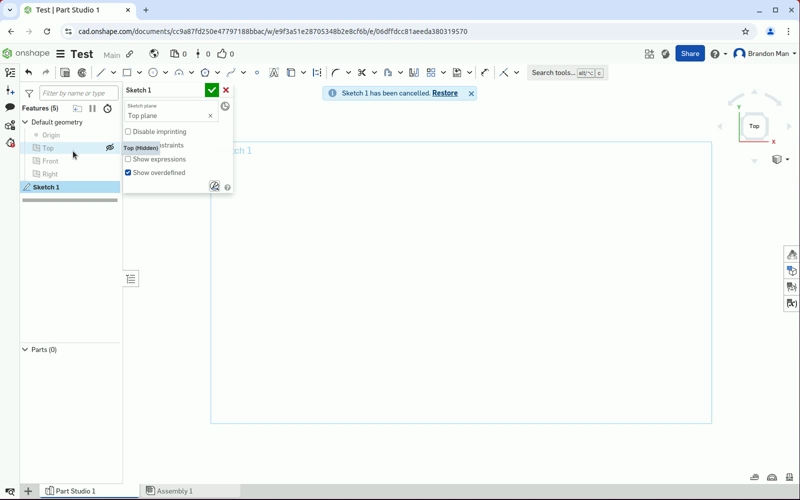
mouse_move(73, 352)
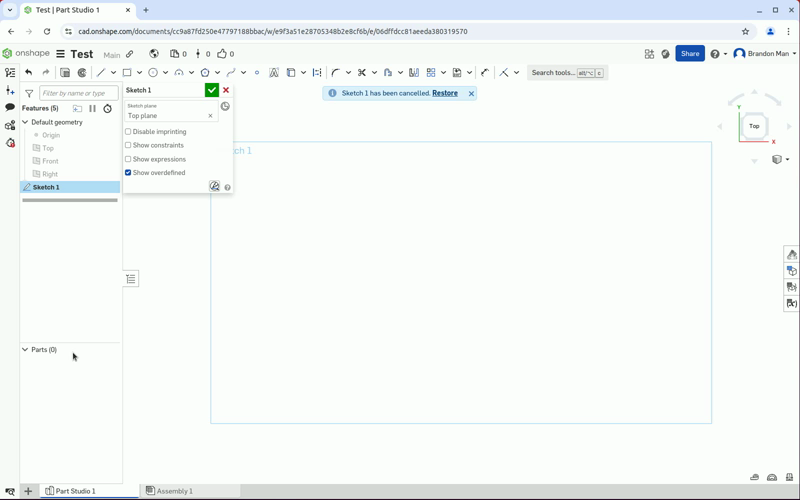
key(y)
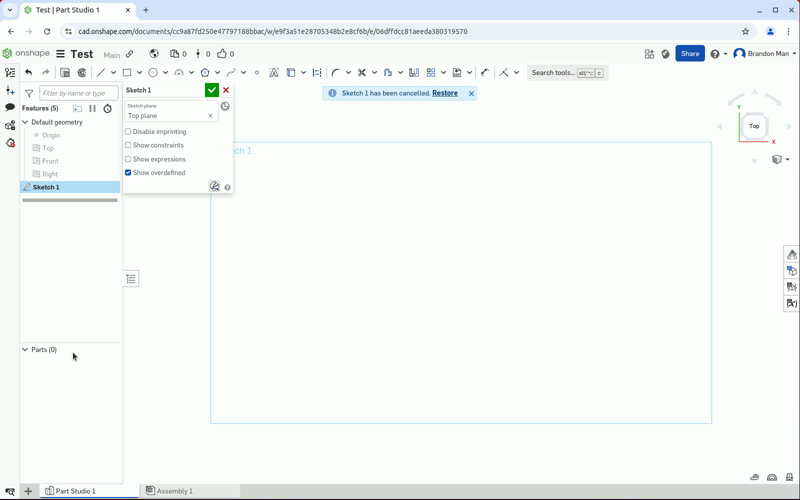
key(c)
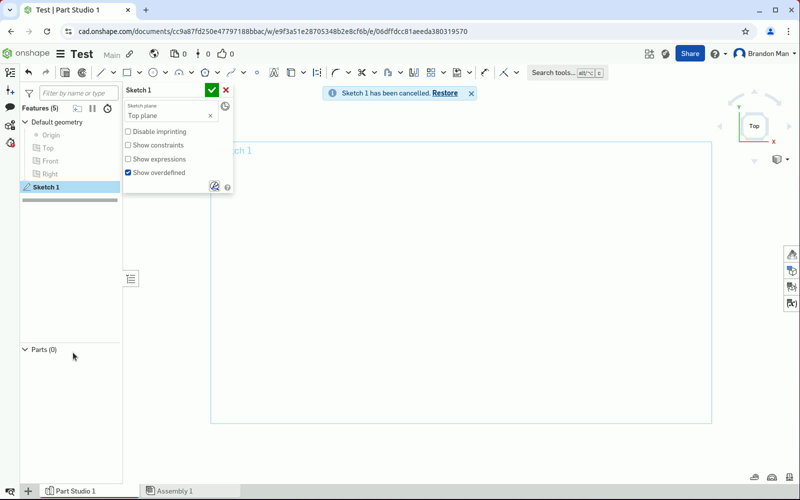
key_down(shift)
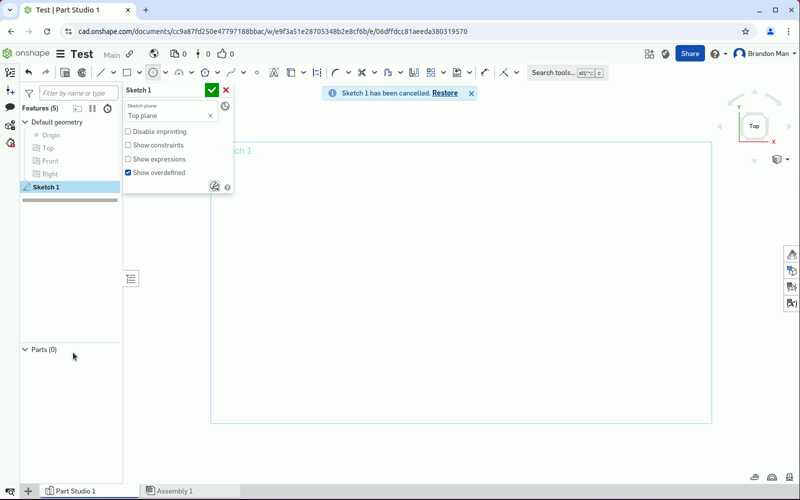
mouse_move(392, 282)
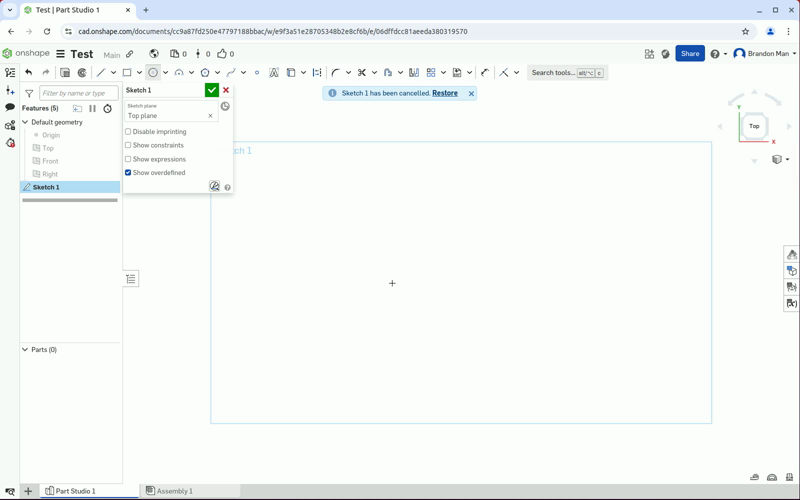
click(392, 282)
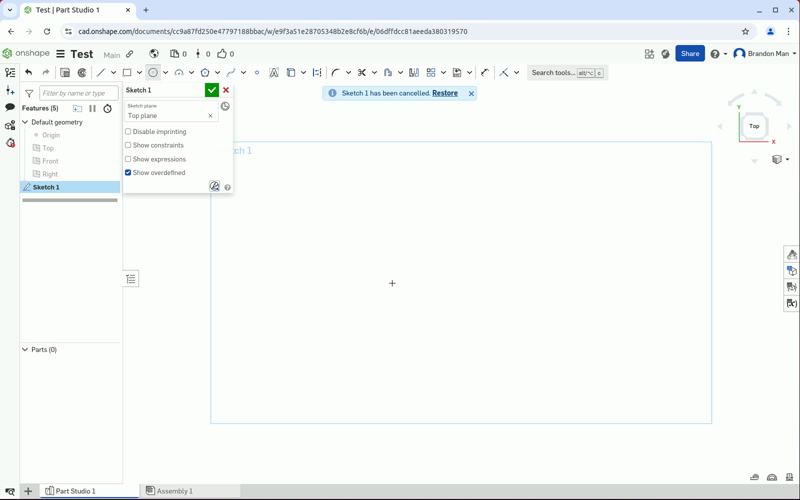
key_up(shift)
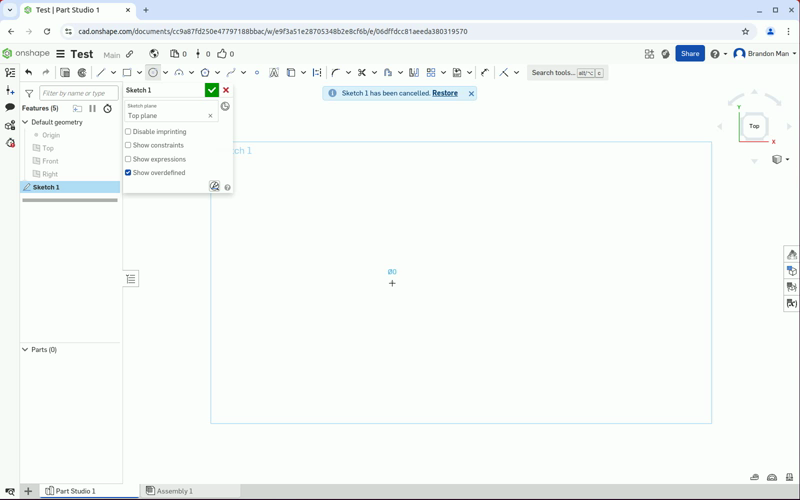
mouse_move(435, 282)
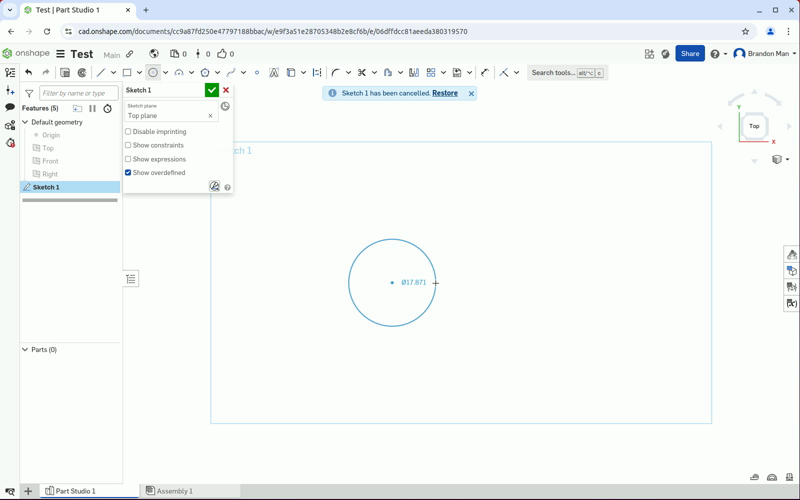
click(435, 282)
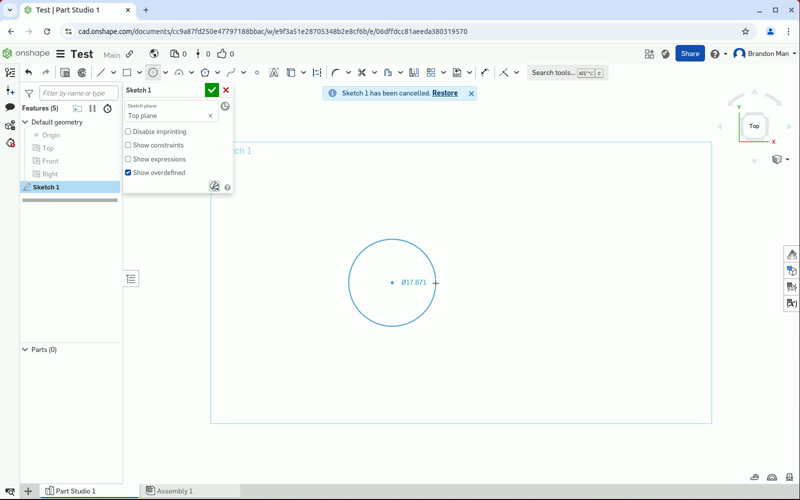
key(esc)
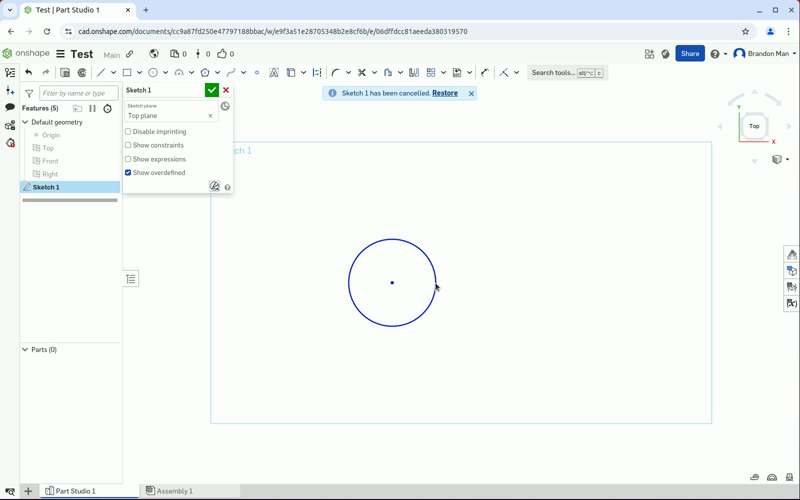
key(c)
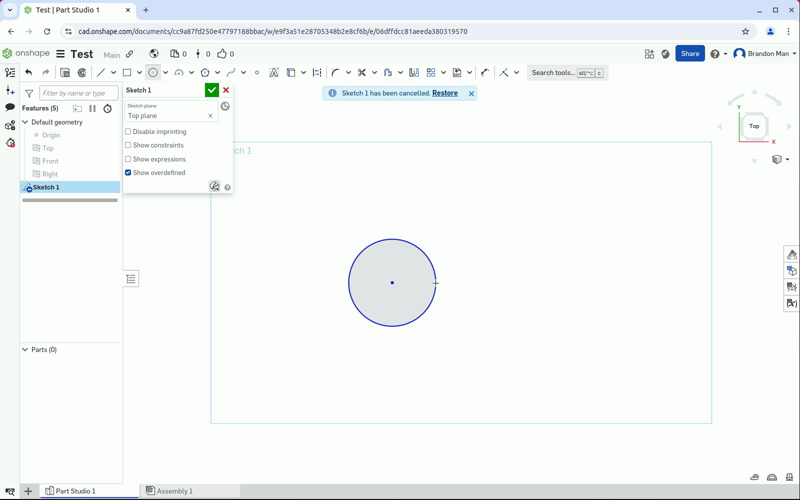
key_down(shift)
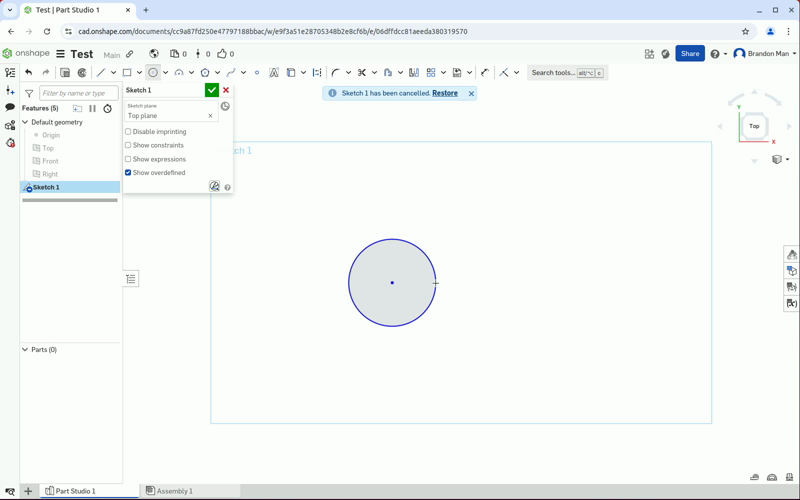
mouse_move(392, 282)
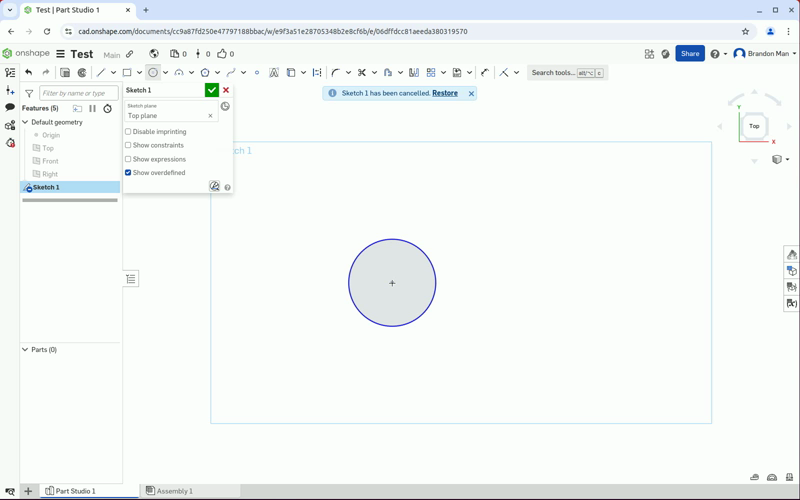
click(392, 282)
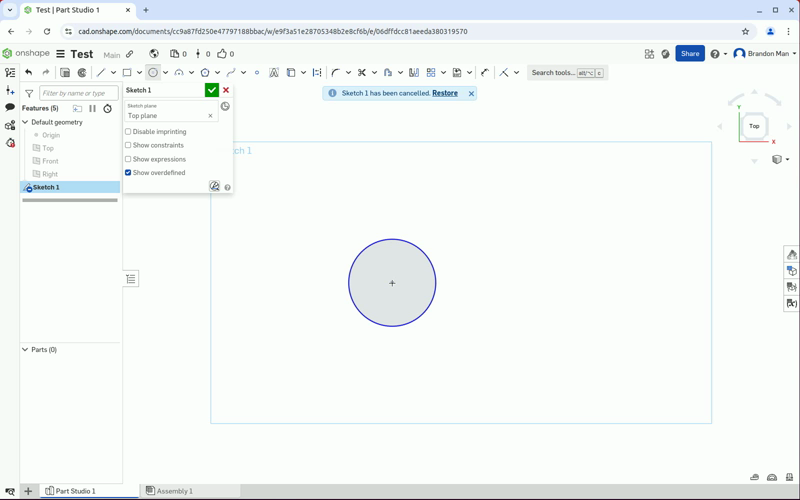
key_up(shift)
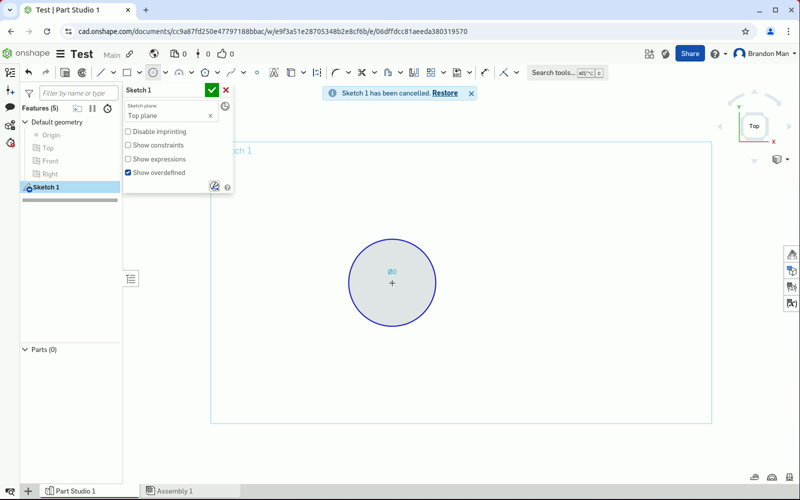
mouse_move(415, 282)
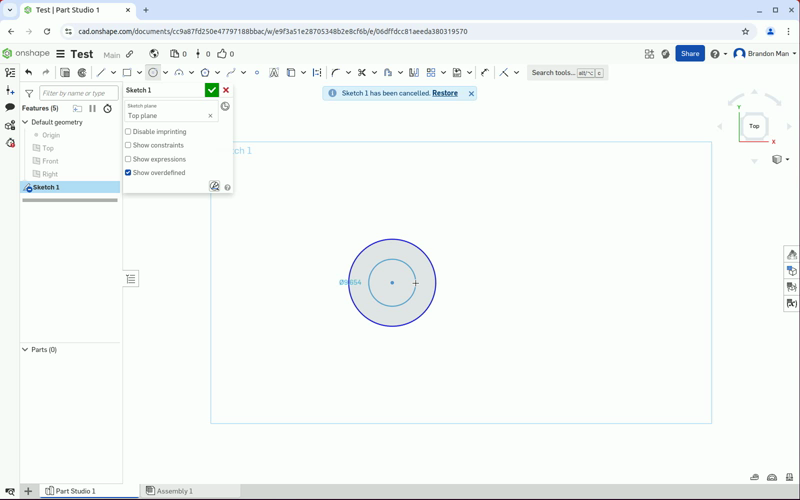
click(415, 282)
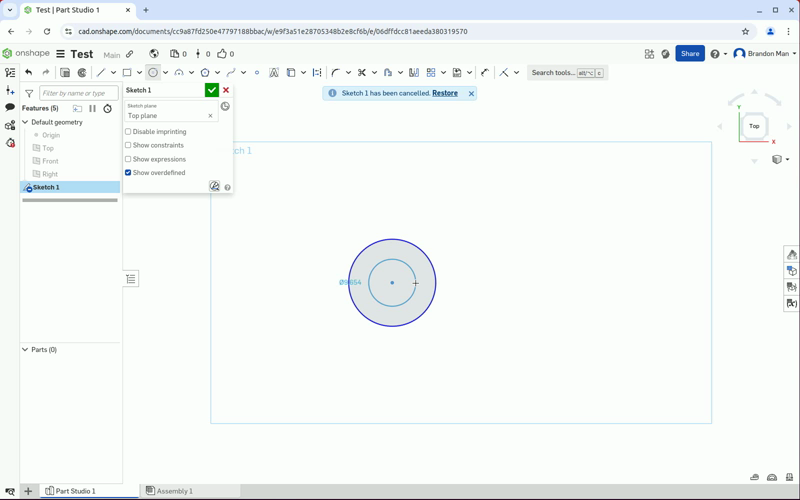
key(esc)
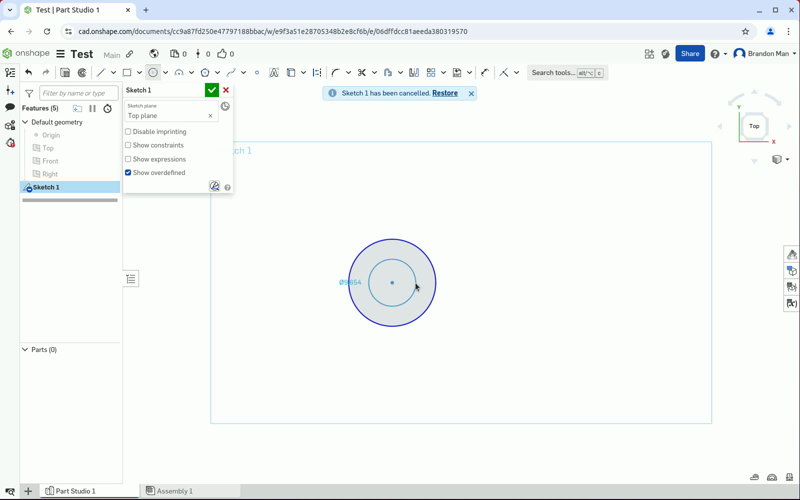
mouse_move(431, 285)
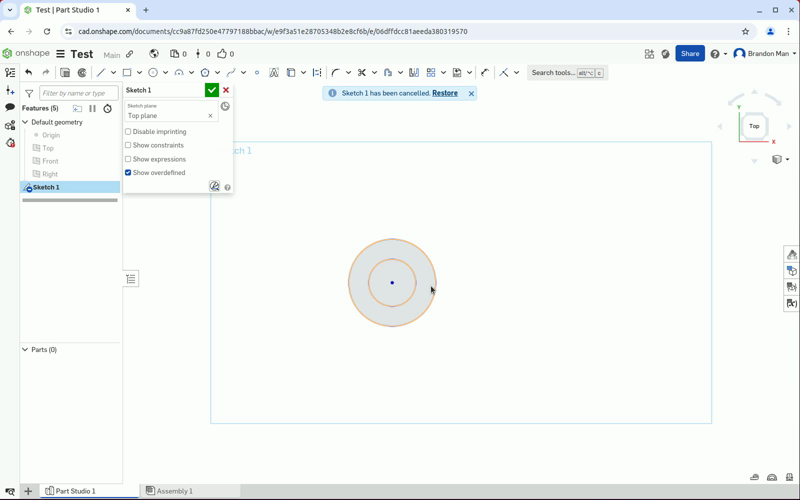
click(431, 285)
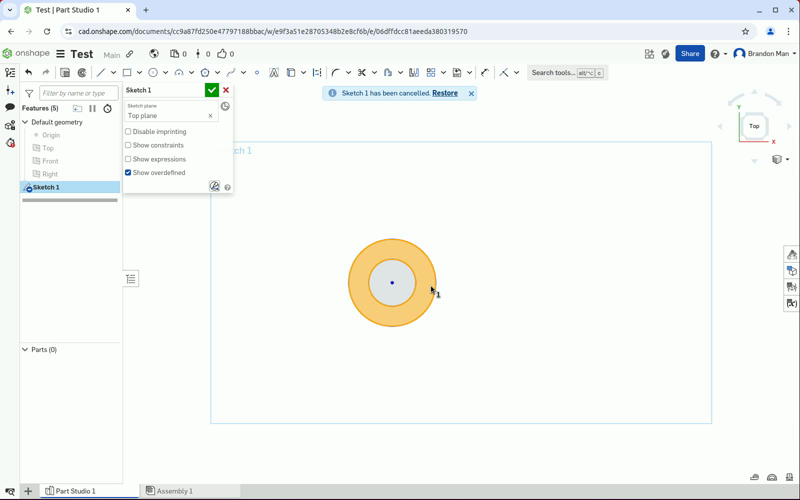
mouse_move(73, 352)
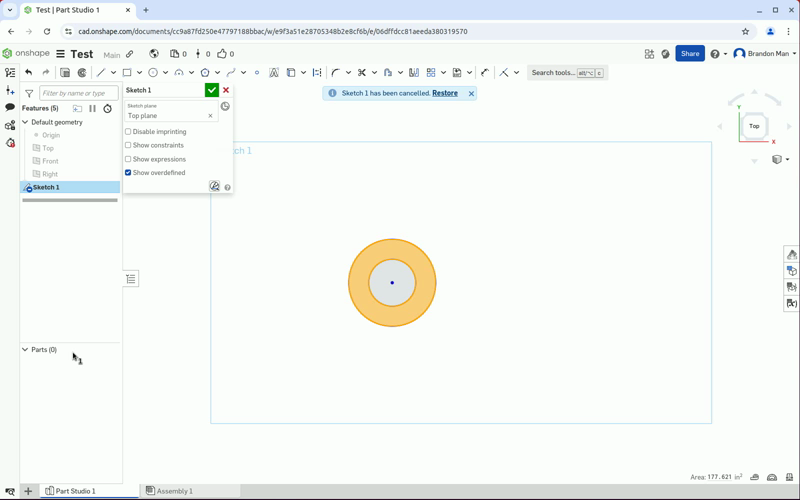
key(shift+y)
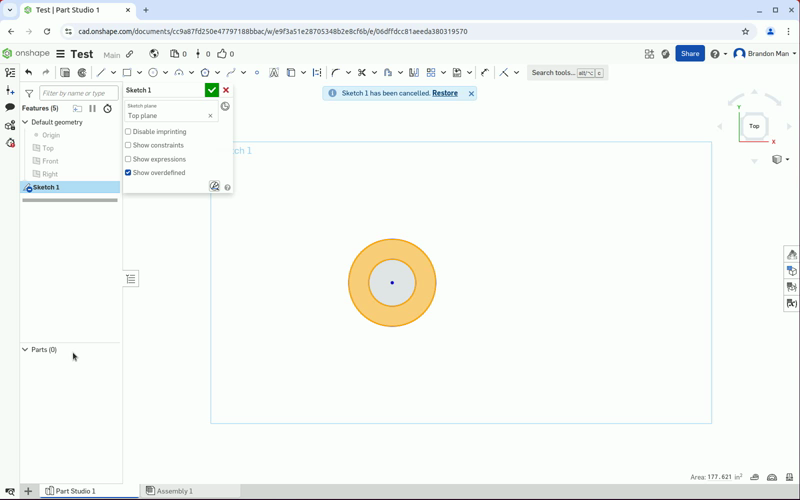
key(shift+e)
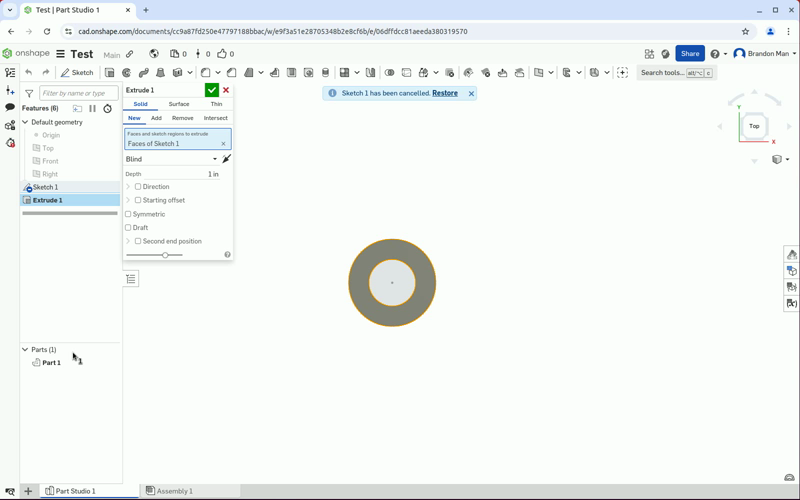
mouse_move(143, 106)
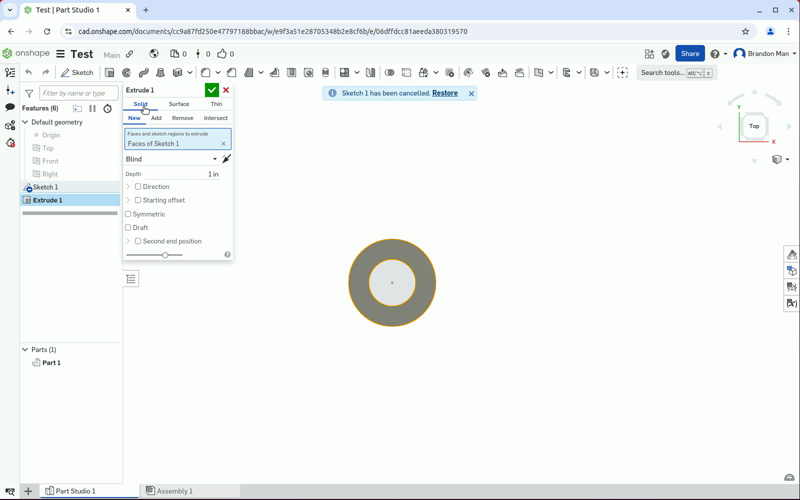
click(143, 106)
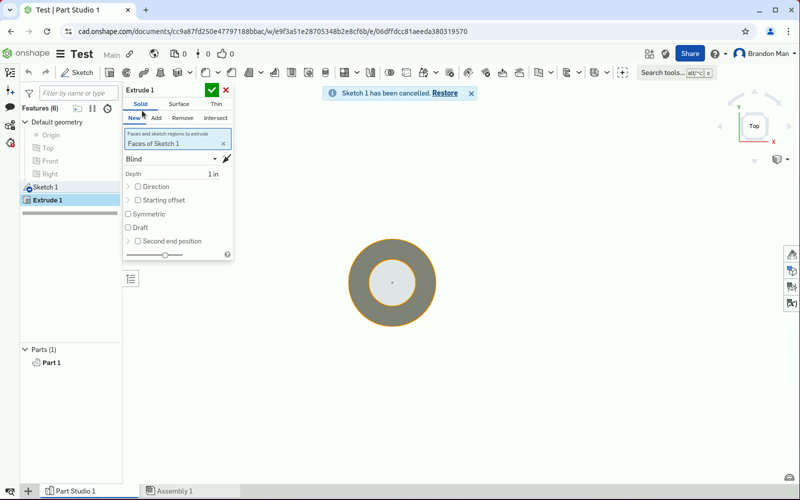
mouse_move(137, 120)
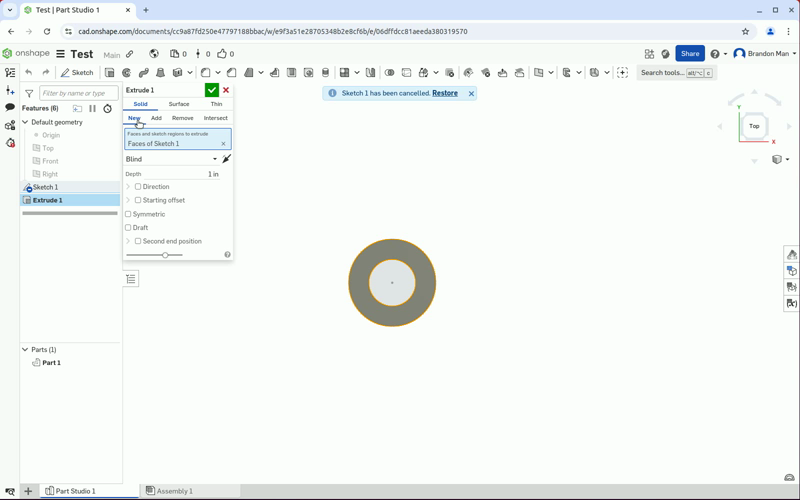
click(137, 120)
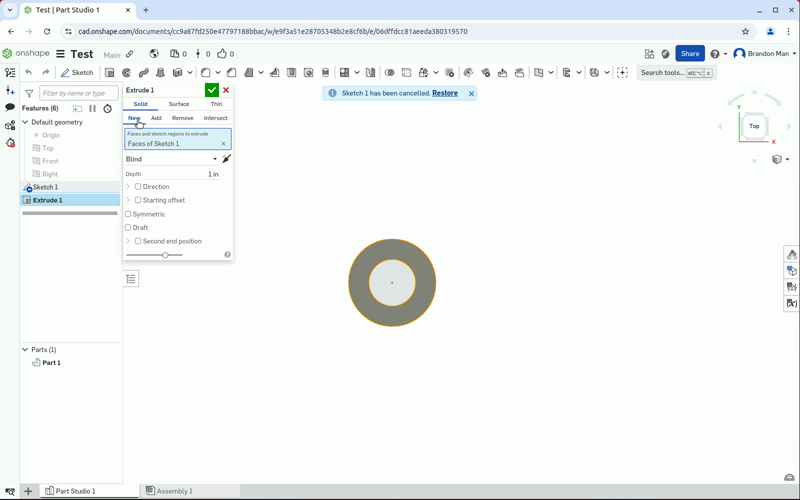
key(tab, 4)
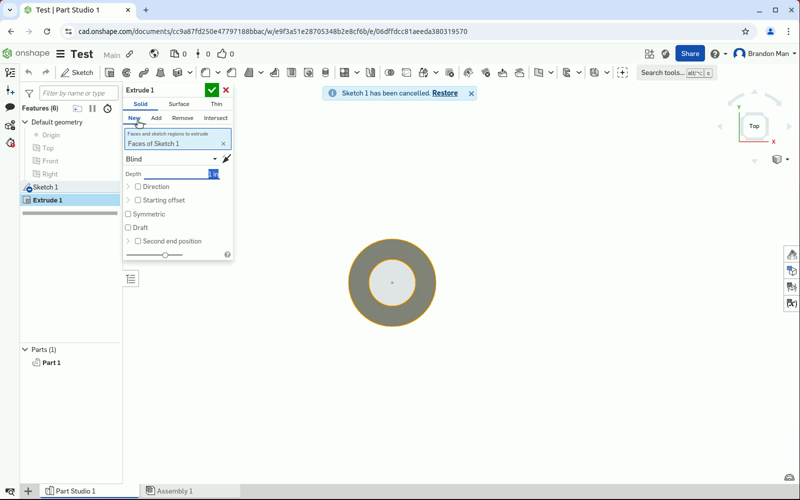
text(7.703)
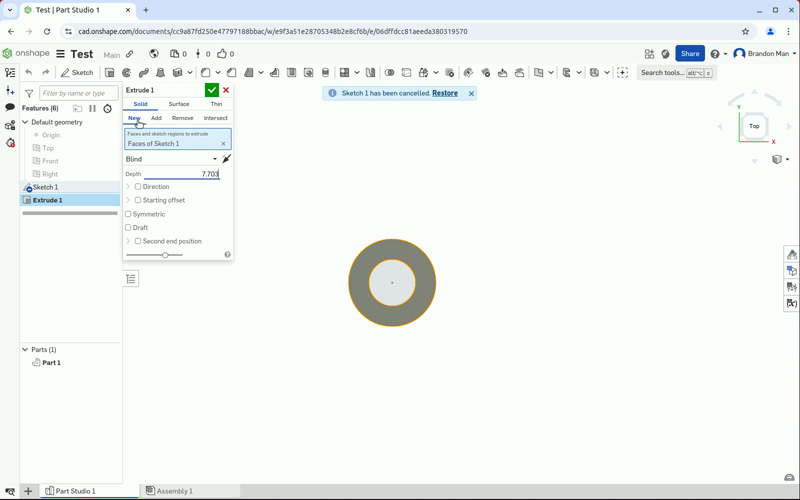
key(enter)
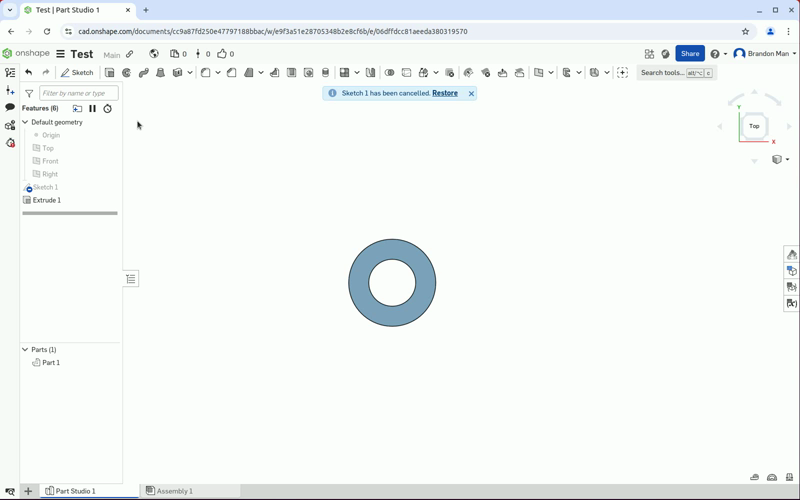
key(shift+h)
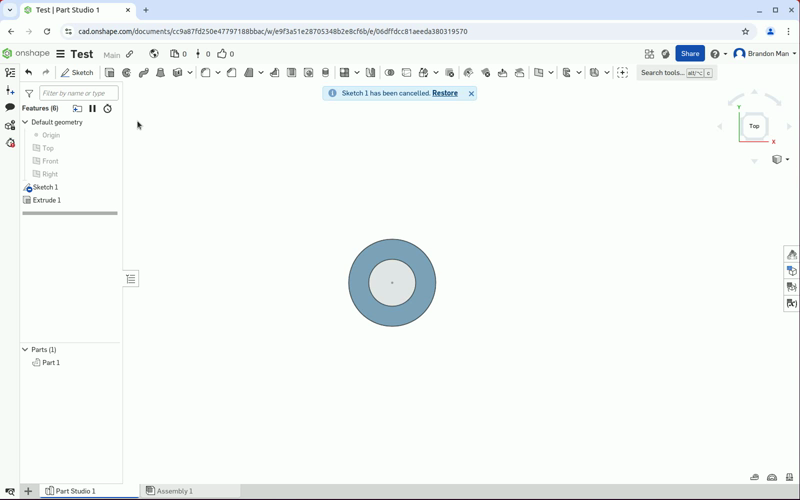
key(shift+h)
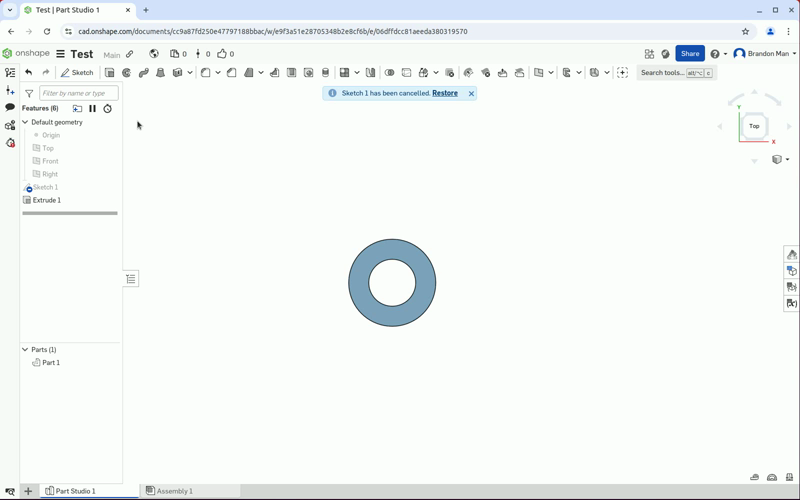
mouse_move(73, 189)
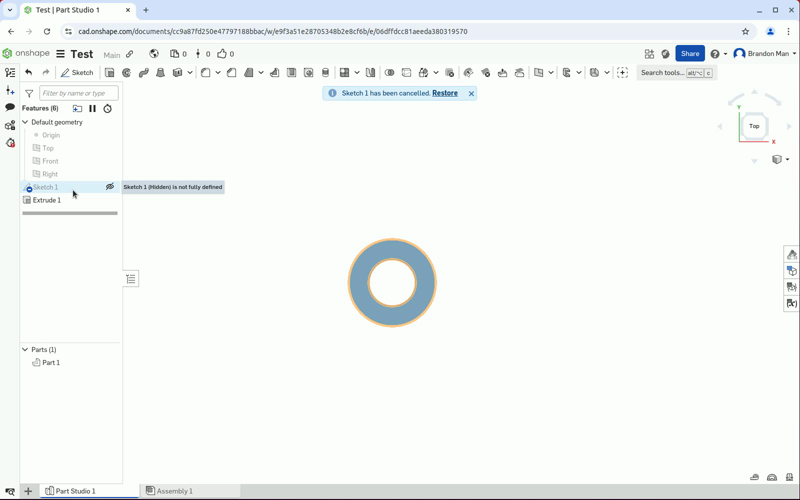
click(73, 189)
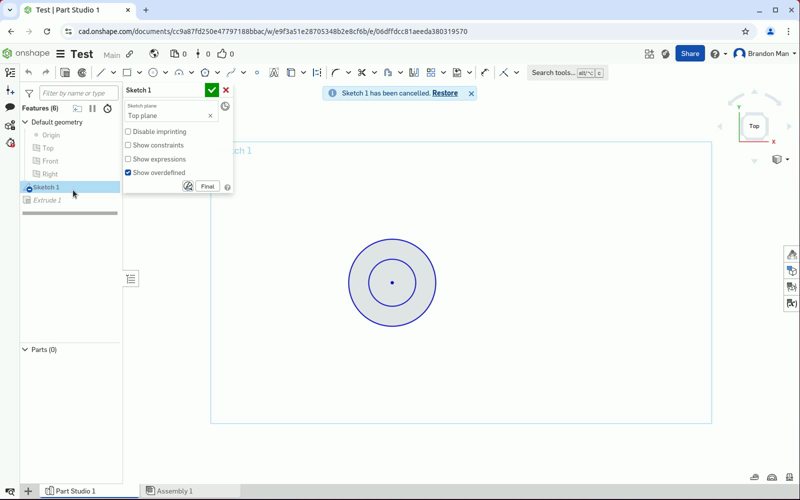
mouse_move(229, 92)
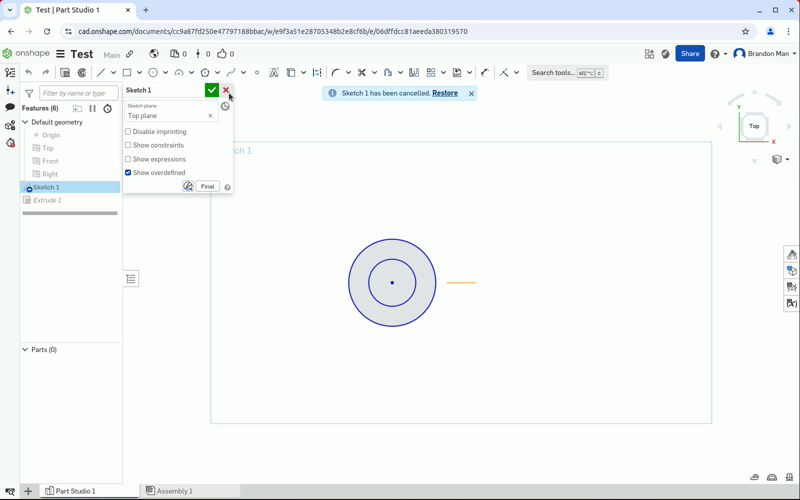
click(229, 92)
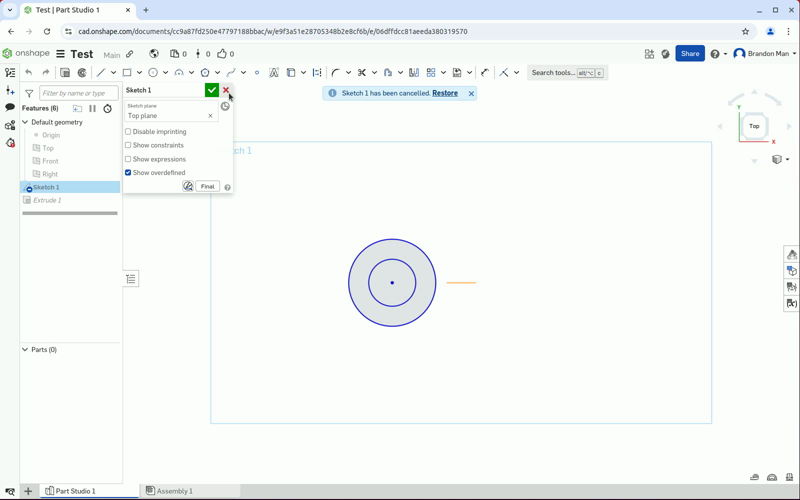
key(shift+s)
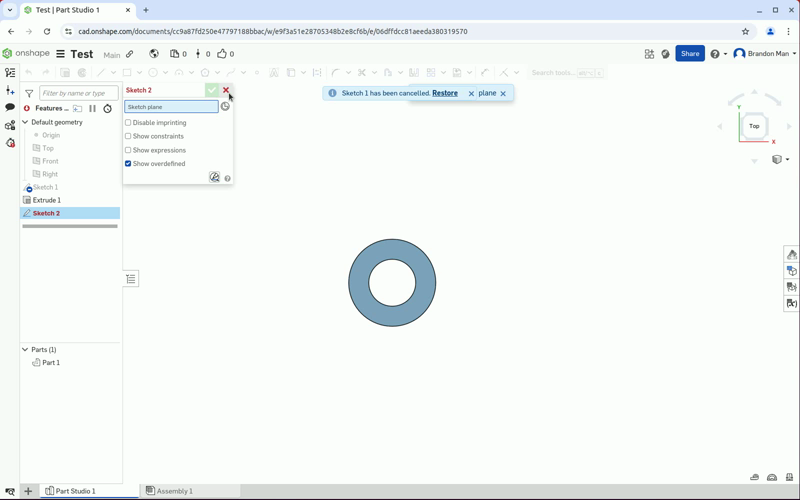
mouse_move(73, 150)
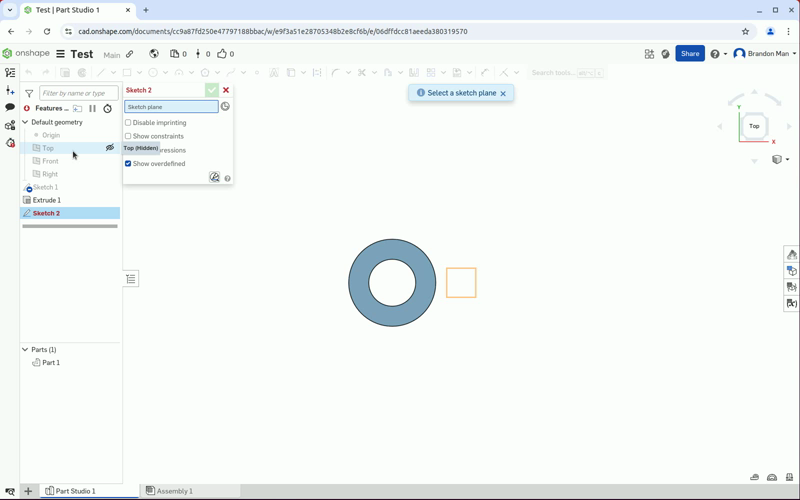
click(73, 150)
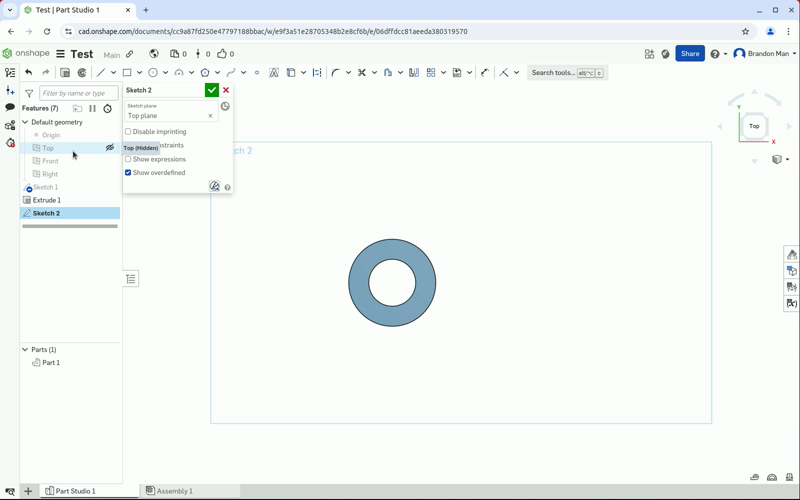
mouse_move(73, 352)
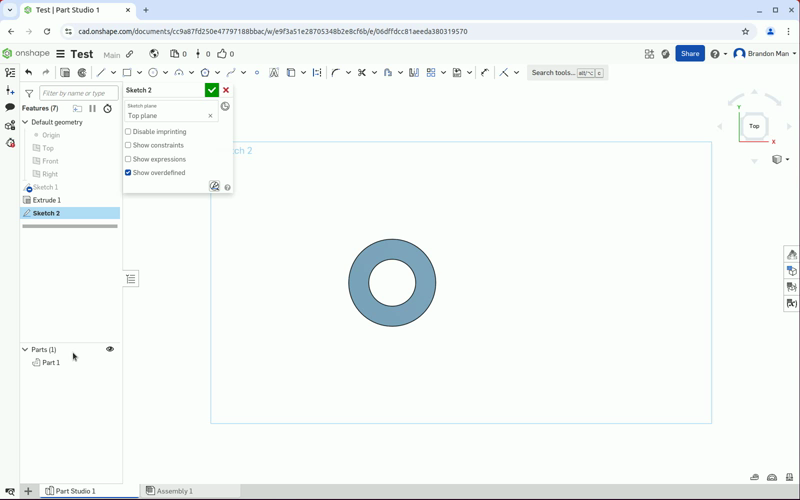
key(y)
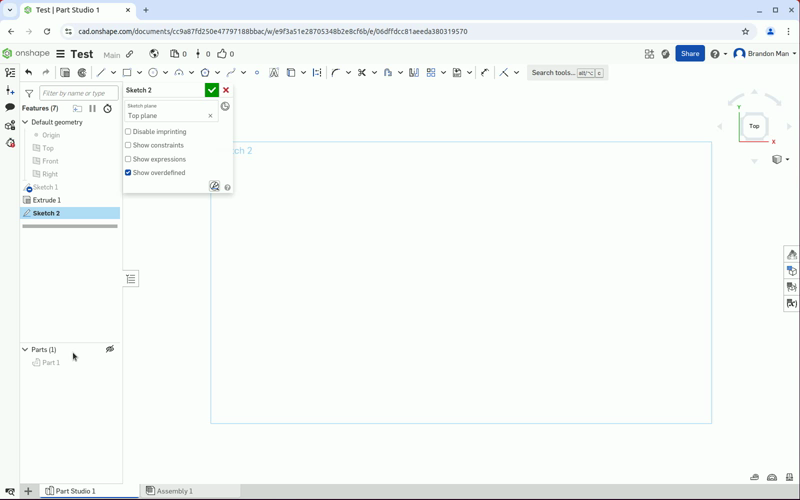
key(l)
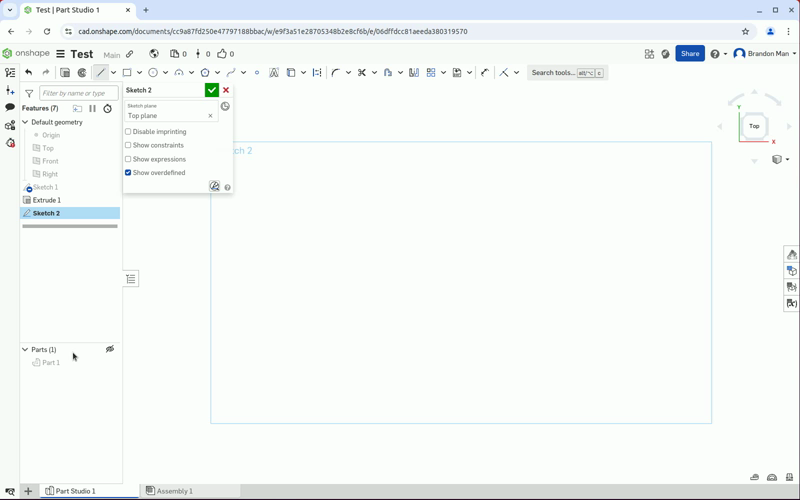
key_down(shift)
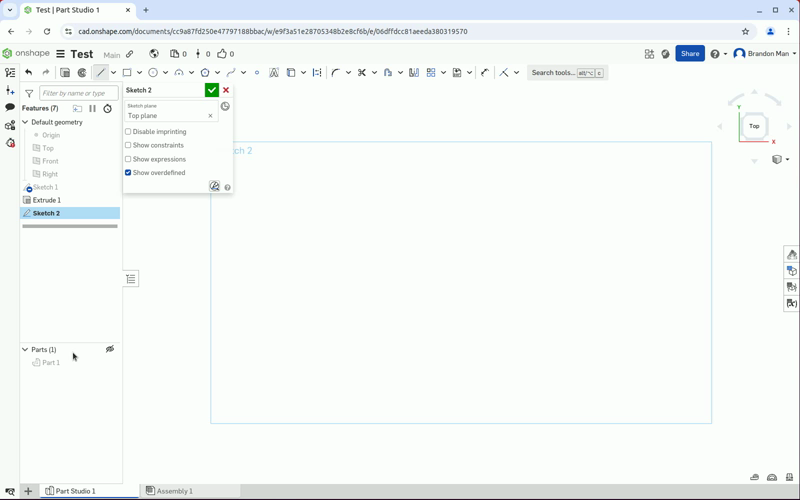
mouse_move(391, 326)
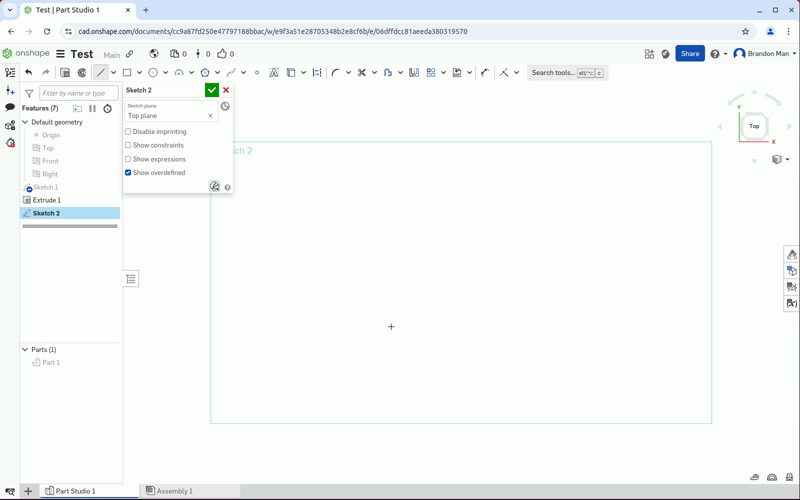
click(391, 326)
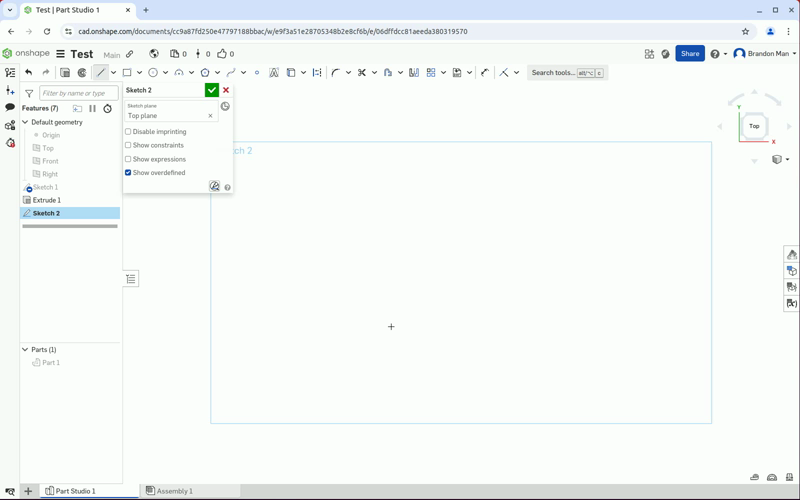
key_up(shift)
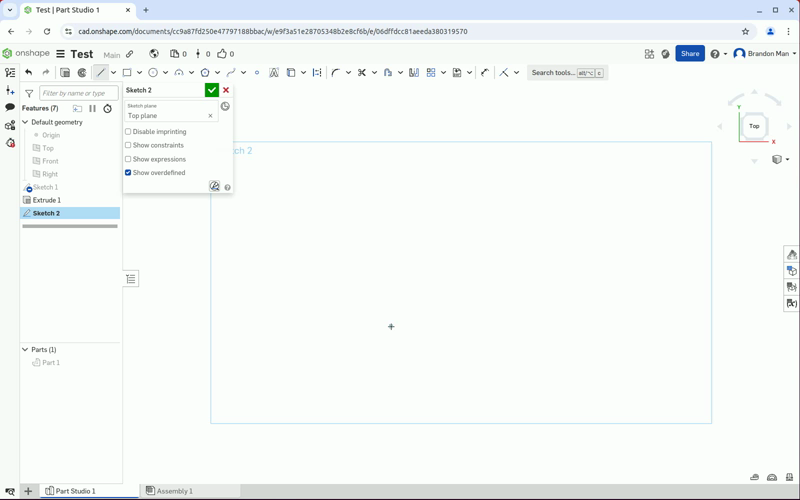
key_down(shift)
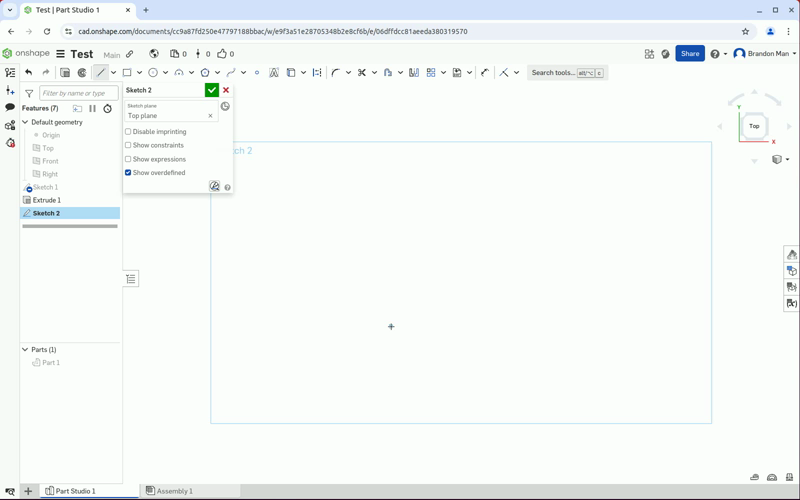
mouse_move(529, 324)
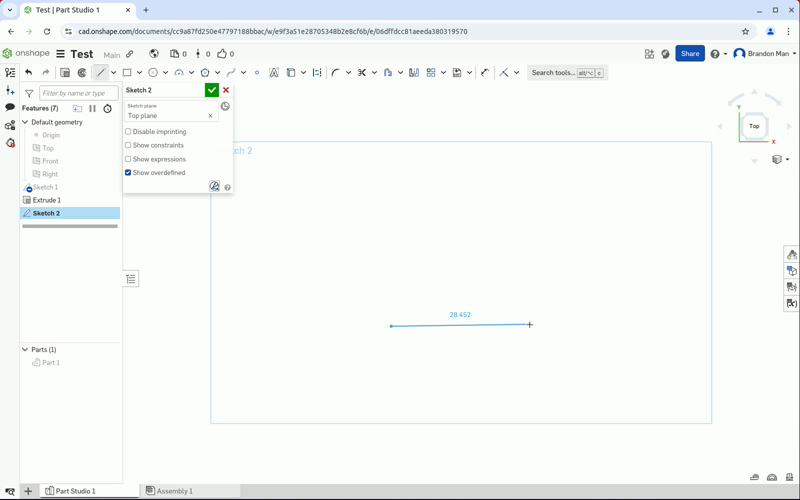
click(529, 324)
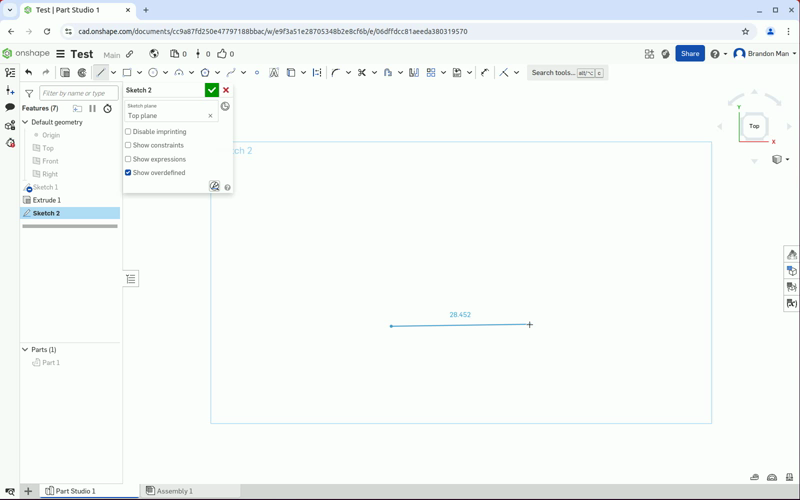
key_up(shift)
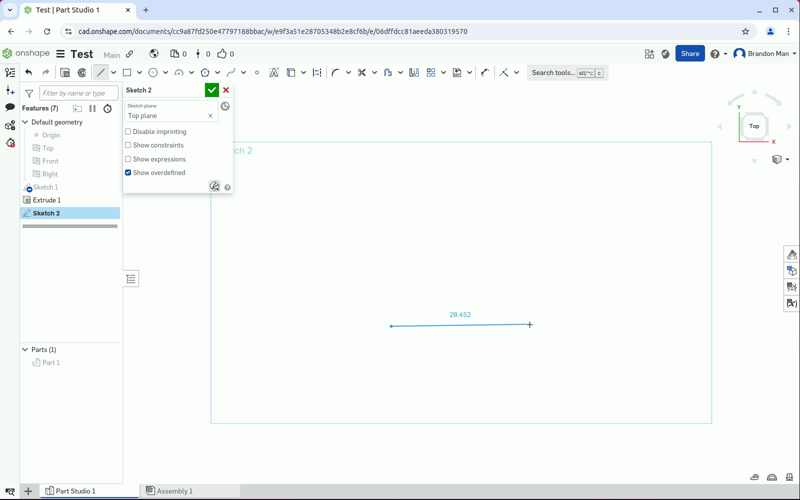
key(esc)
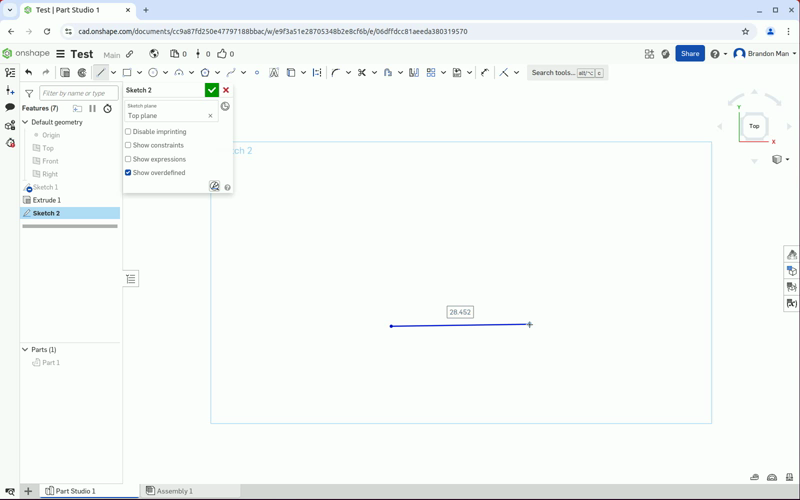
key(a)
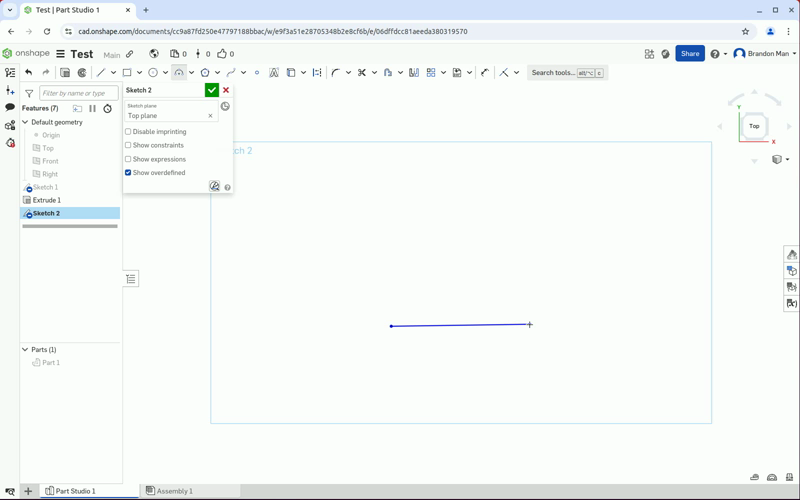
mouse_move(529, 324)
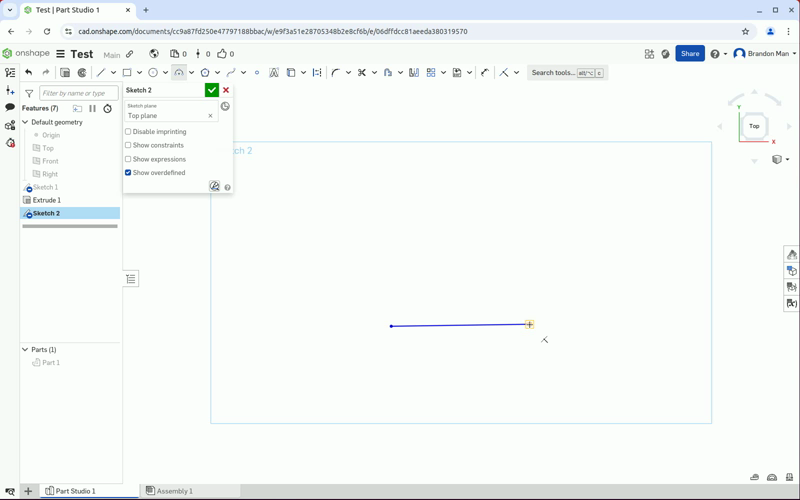
click(529, 324)
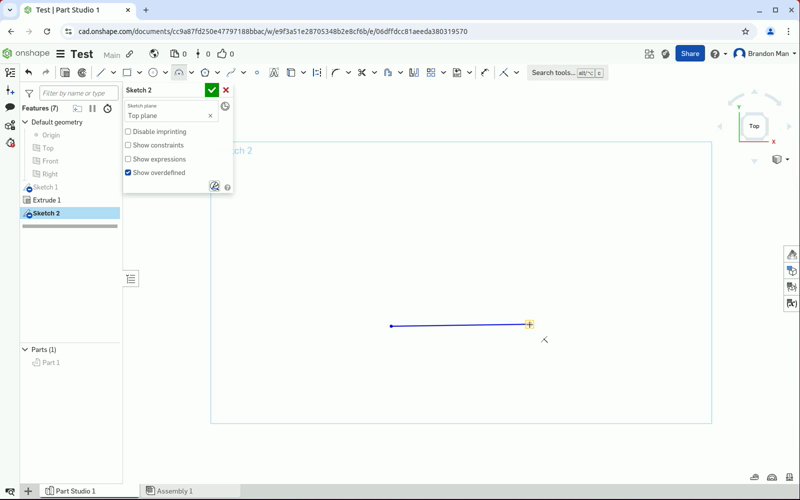
key_down(shift)
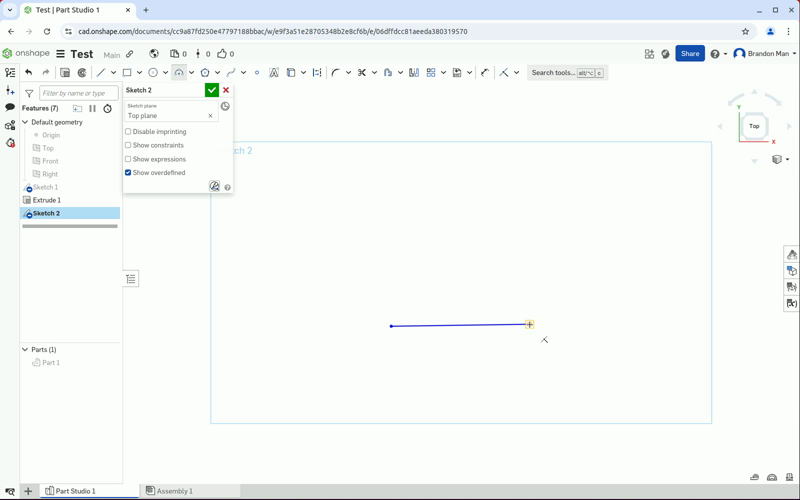
mouse_move(529, 241)
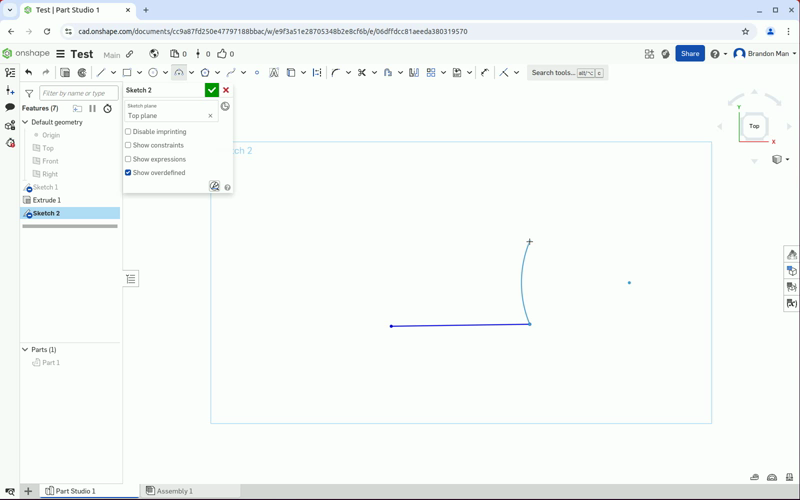
click(529, 241)
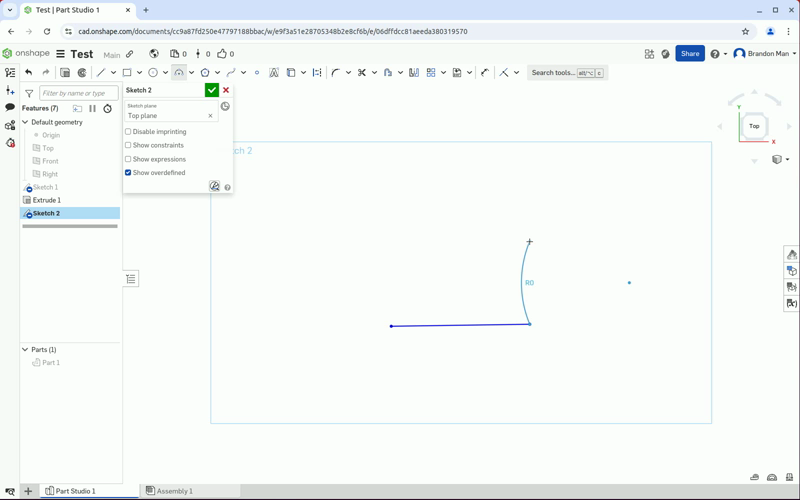
mouse_move(570, 282)
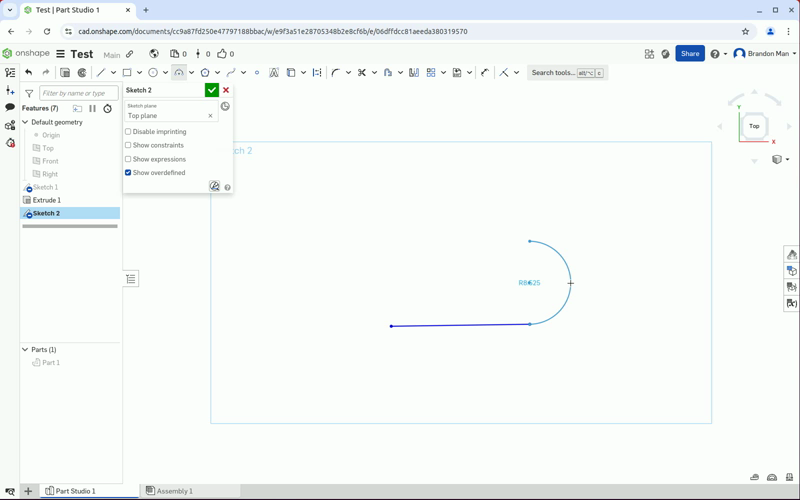
click(570, 282)
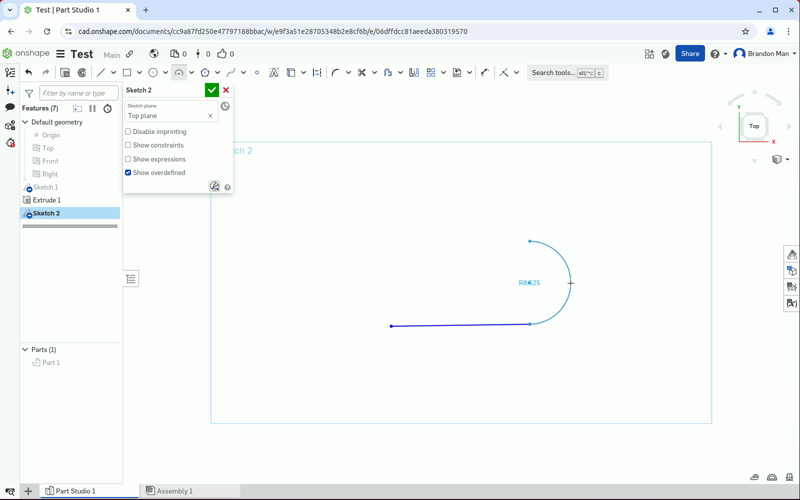
key_up(shift)
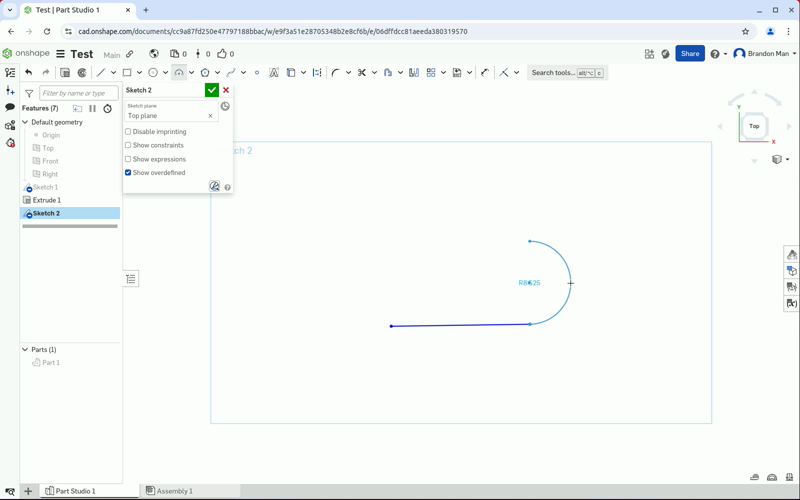
key(esc)
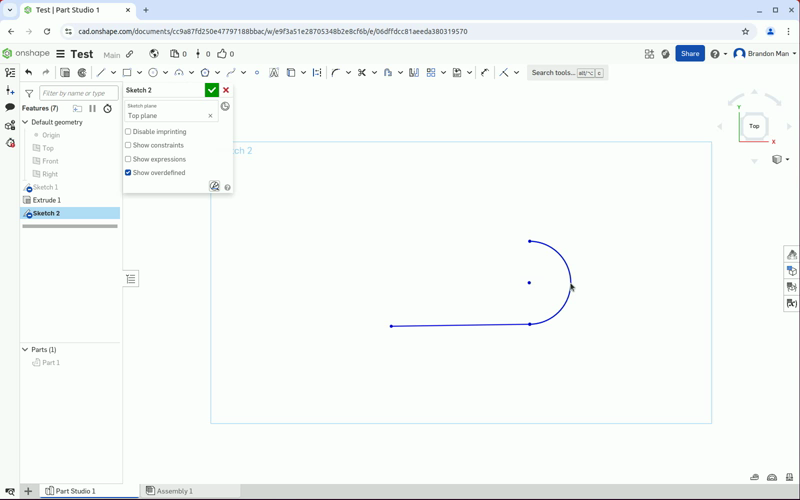
key(l)
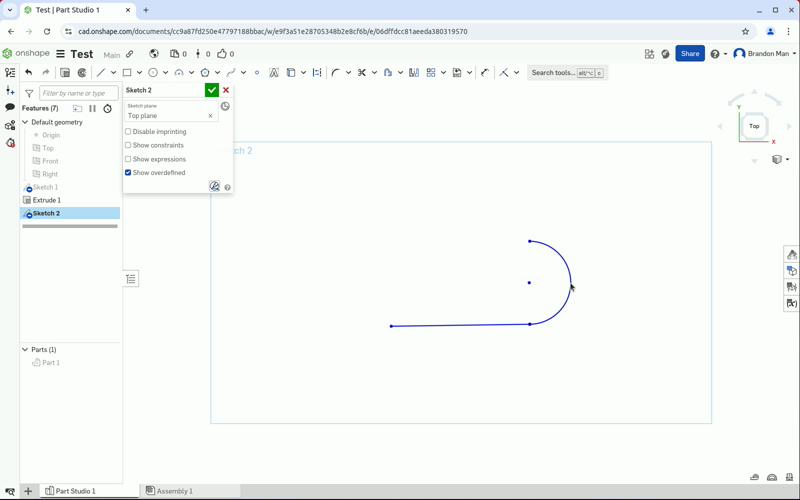
mouse_move(529, 241)
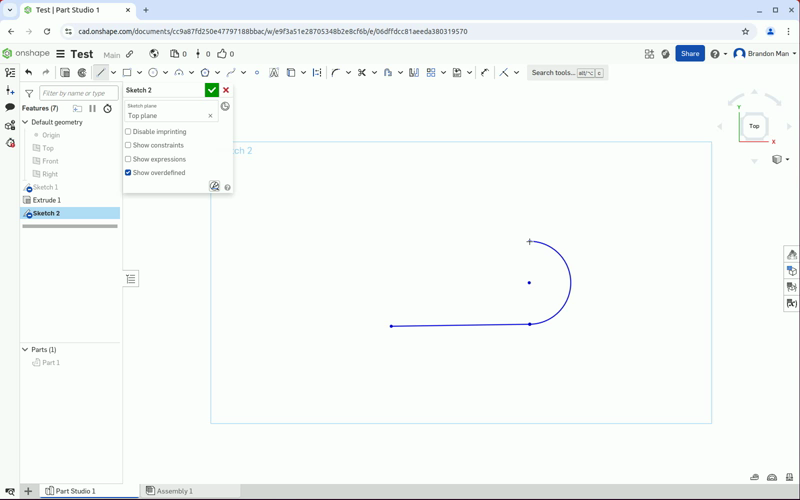
click(529, 241)
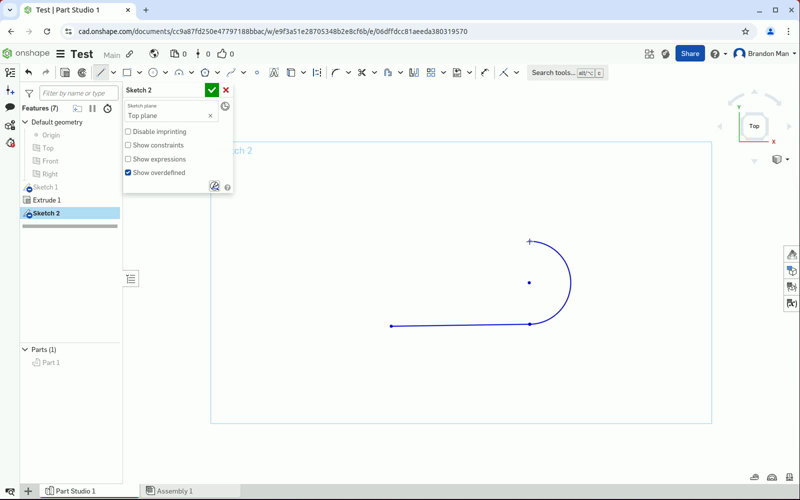
key_down(shift)
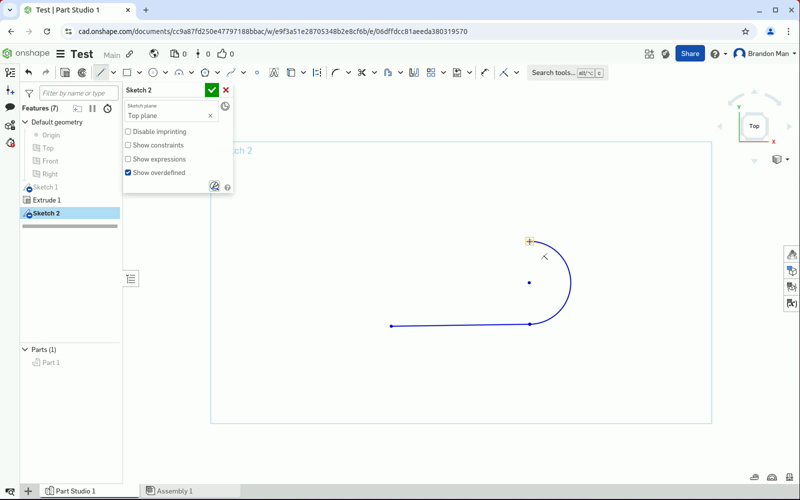
mouse_move(391, 241)
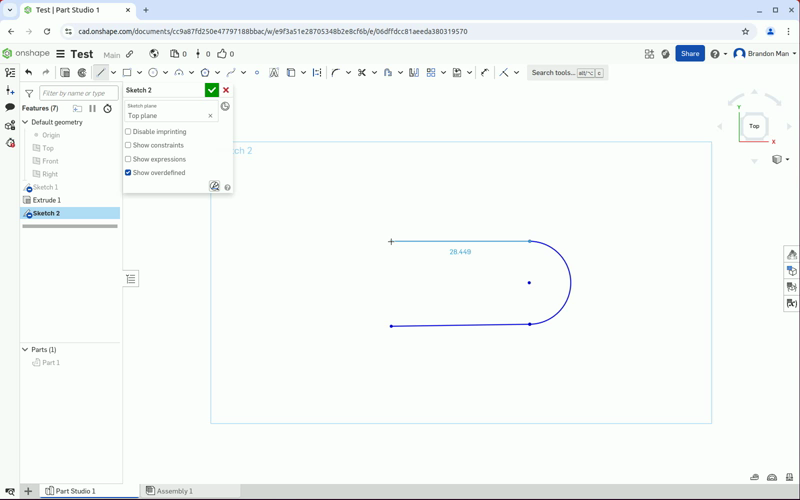
click(391, 241)
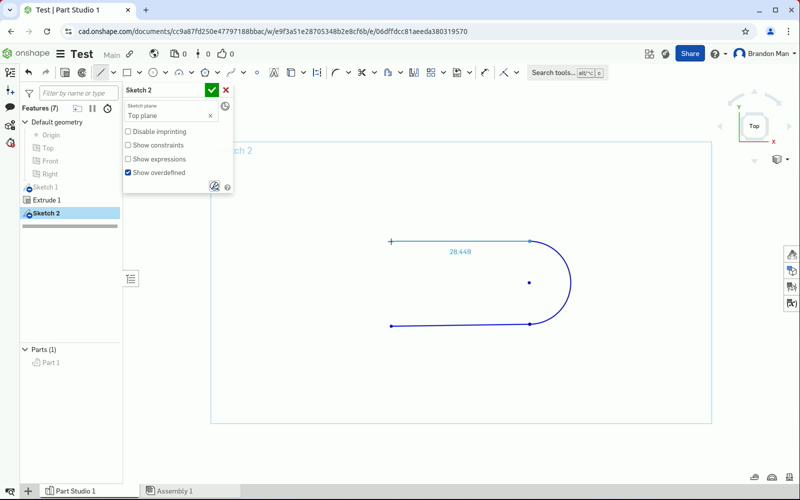
key_up(shift)
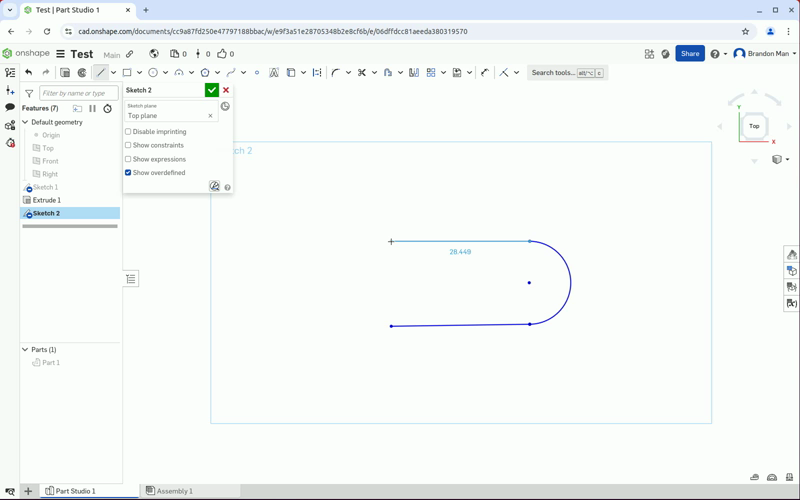
key(esc)
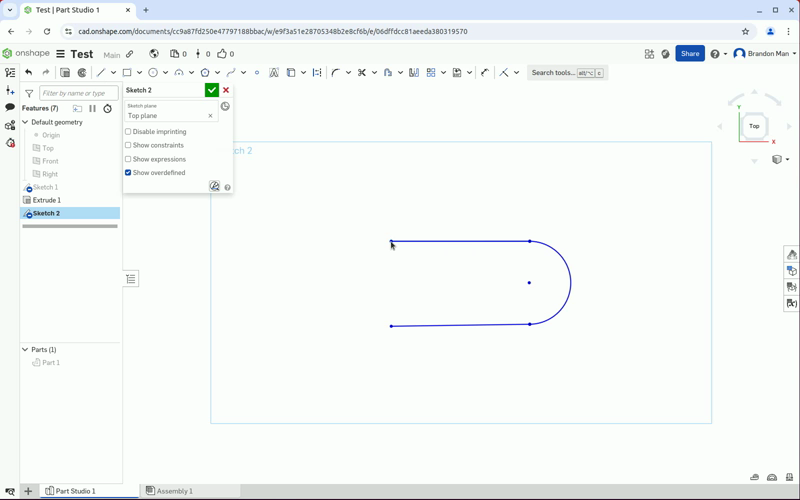
key(a)
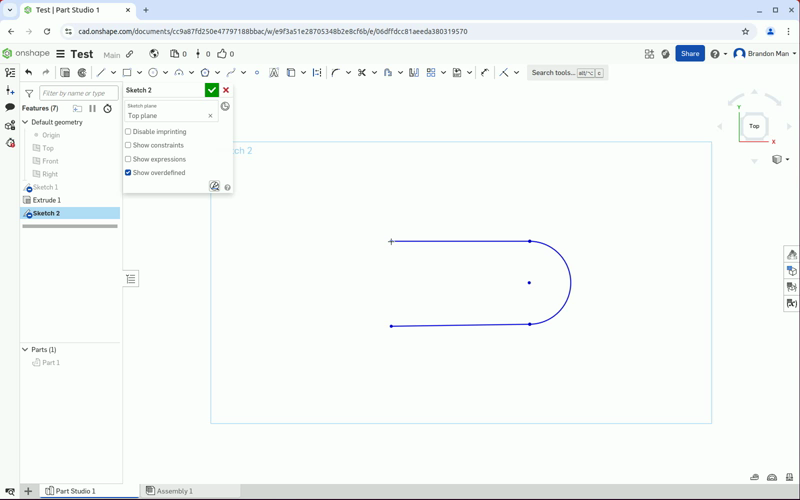
mouse_move(391, 241)
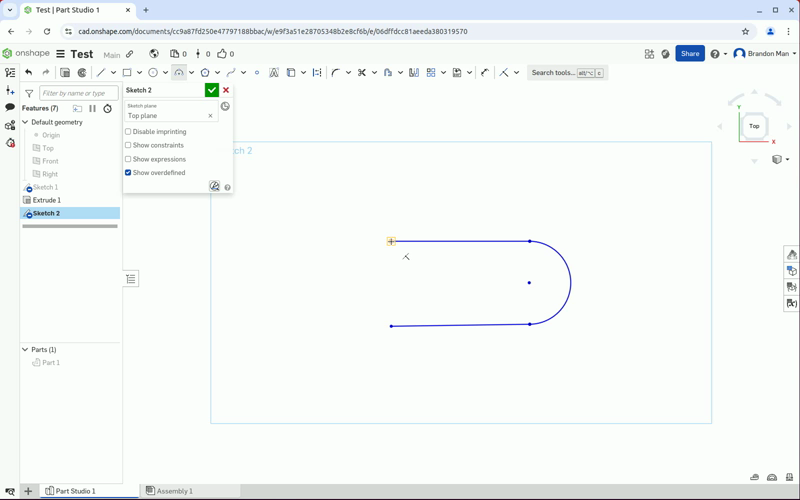
click(391, 241)
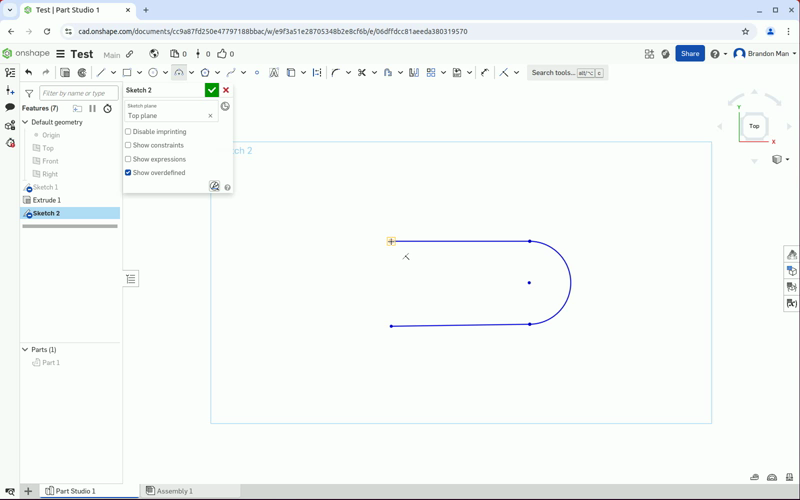
mouse_move(391, 326)
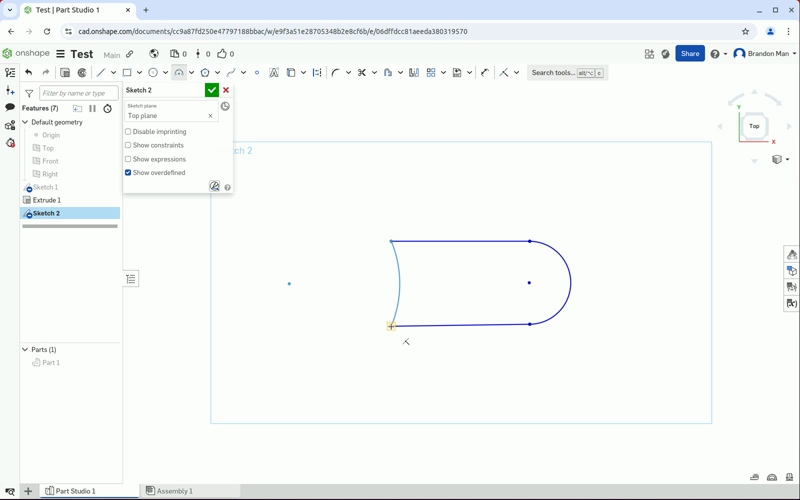
click(391, 326)
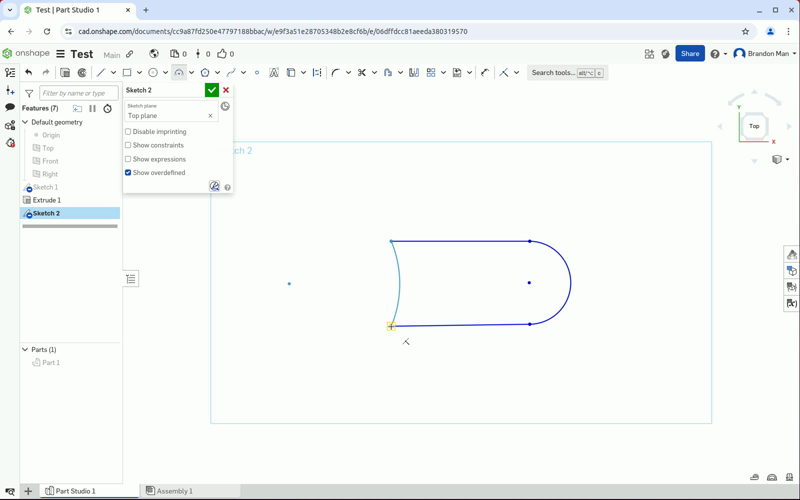
key_down(shift)
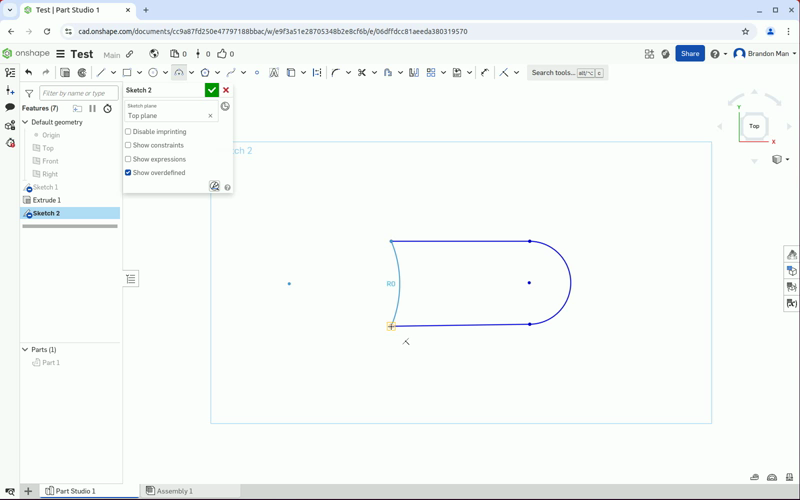
mouse_move(433, 283)
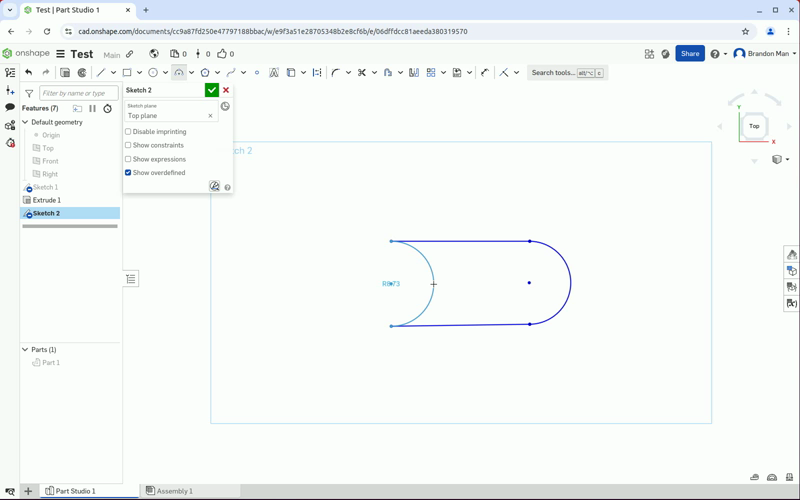
click(433, 283)
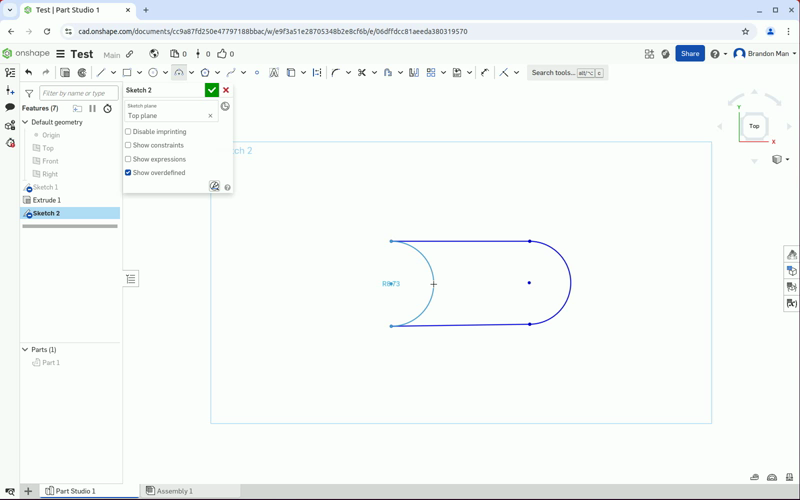
key_up(shift)
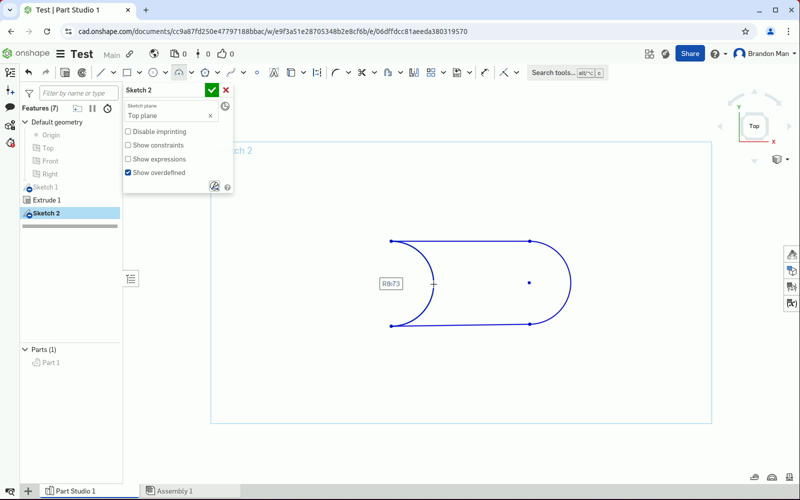
key(esc)
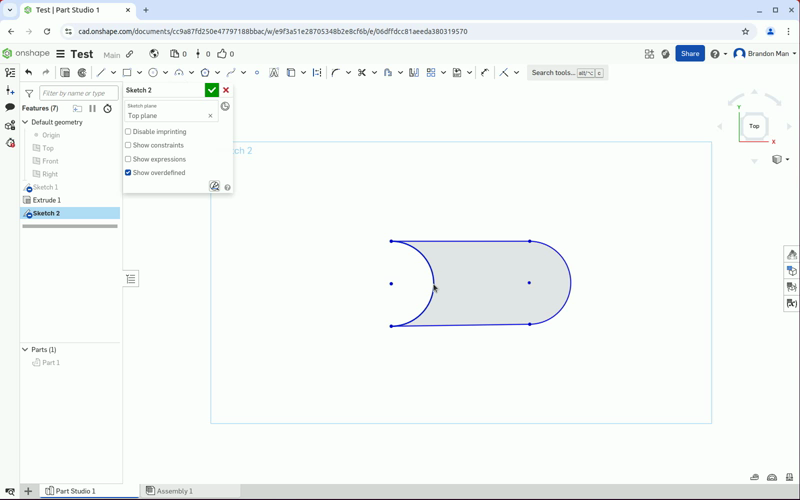
key(c)
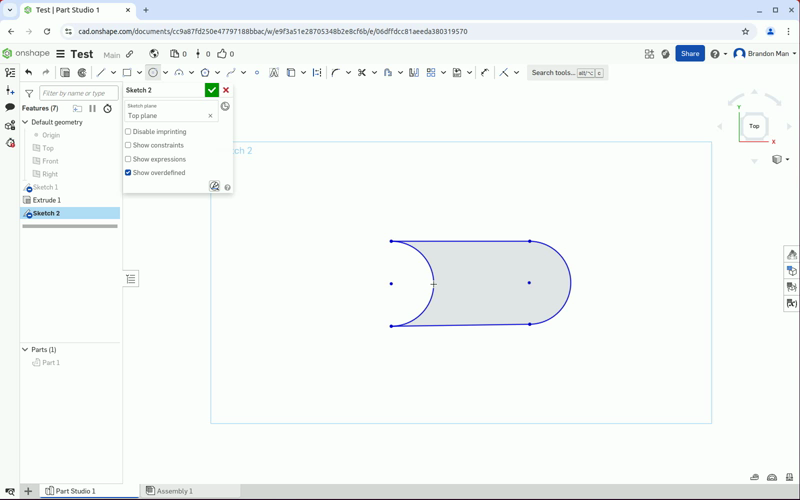
key_down(shift)
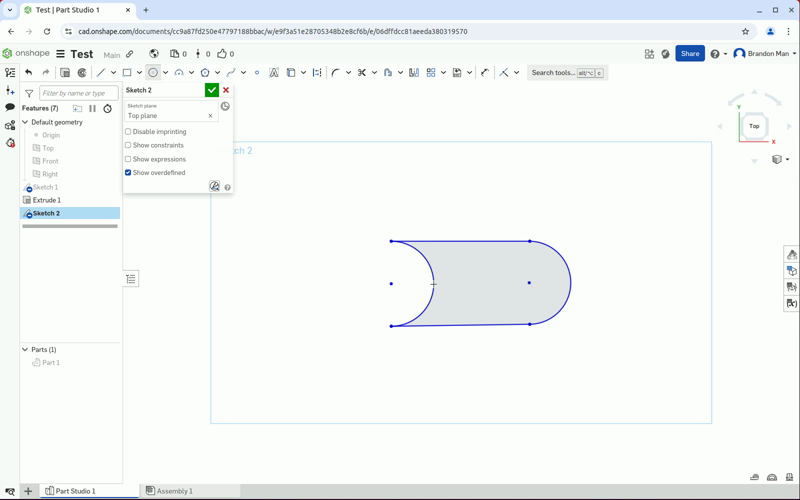
mouse_move(529, 282)
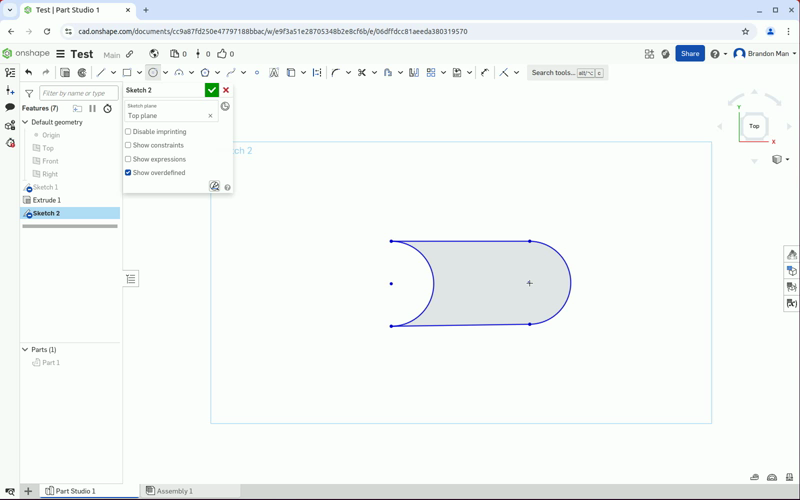
scroll(6)
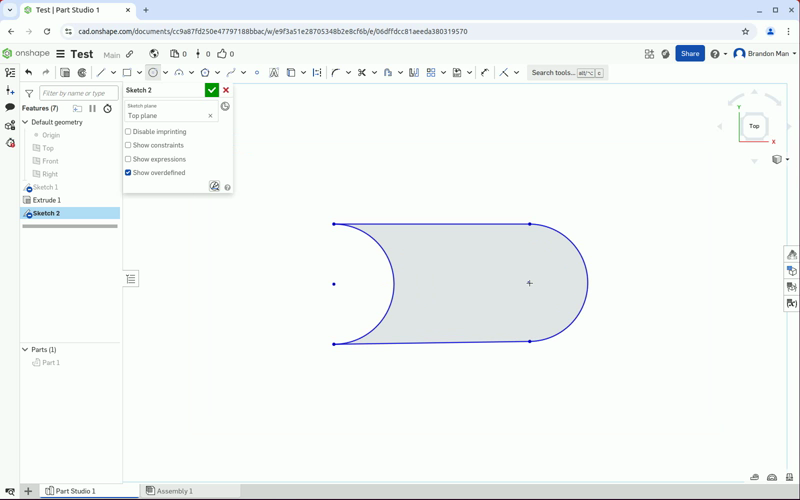
scroll(6)
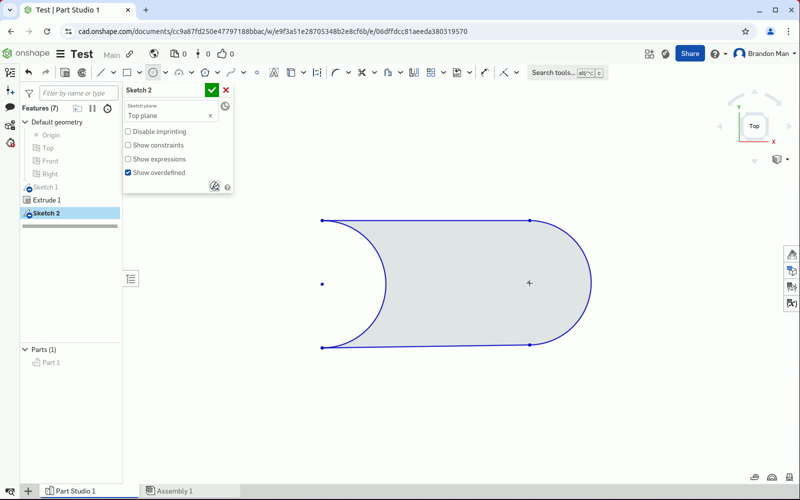
scroll(6)
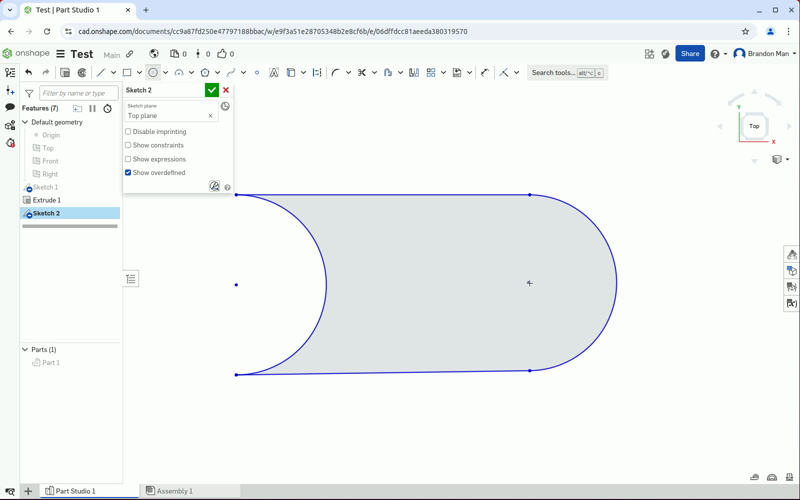
scroll(6)
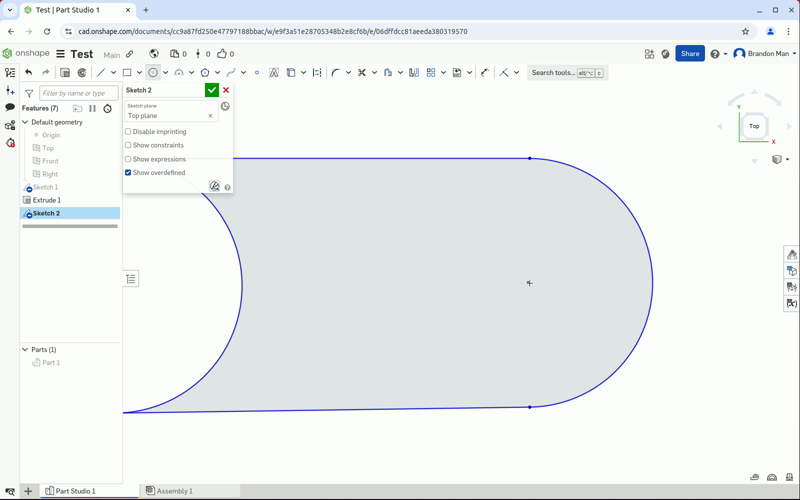
scroll(6)
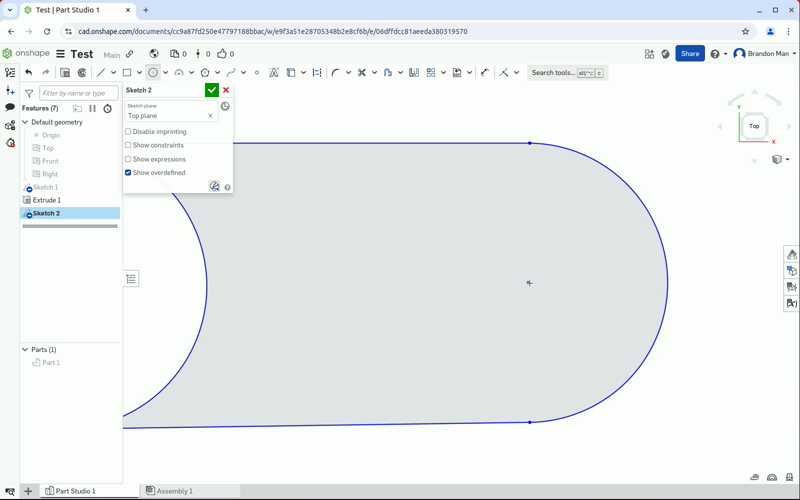
scroll(6)
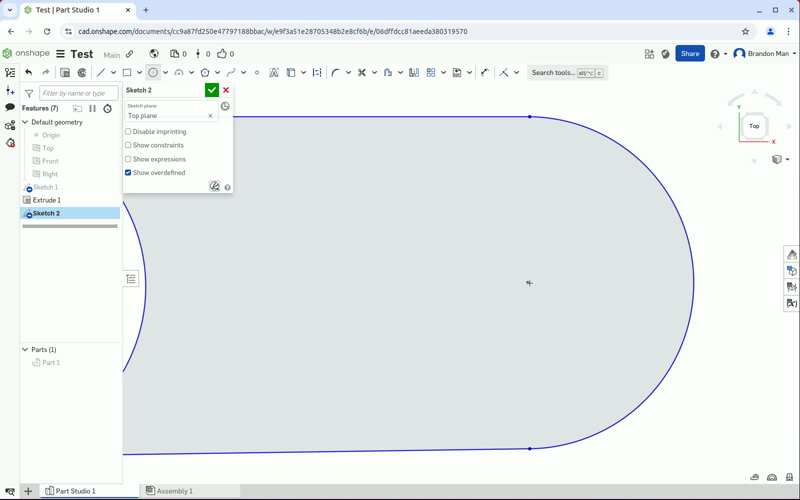
scroll(6)
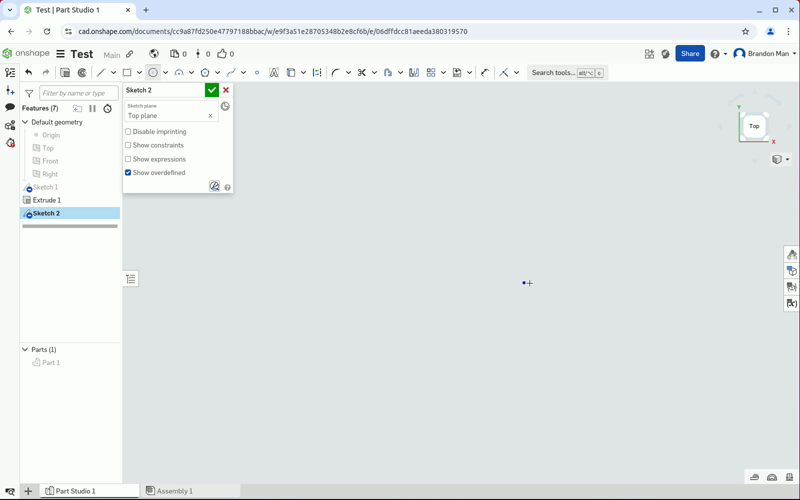
click(529, 282)
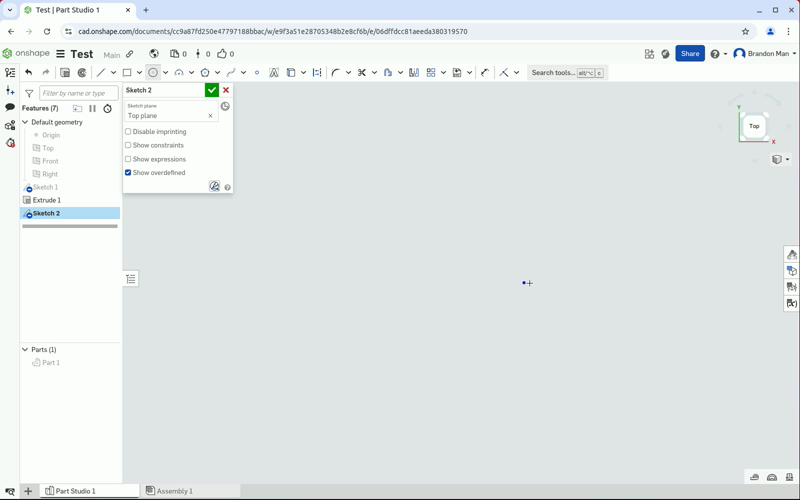
scroll(-6)
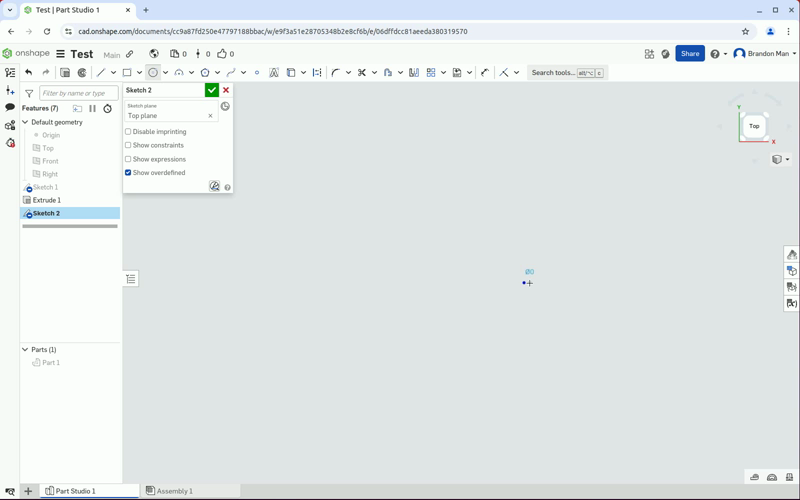
scroll(-6)
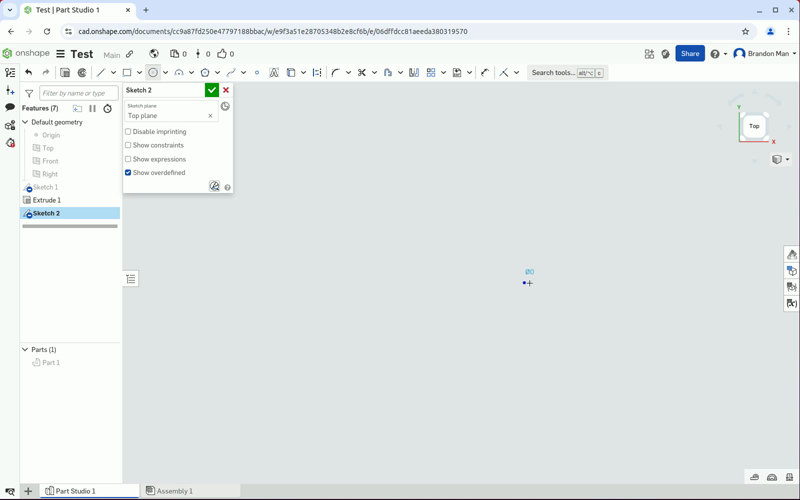
scroll(-6)
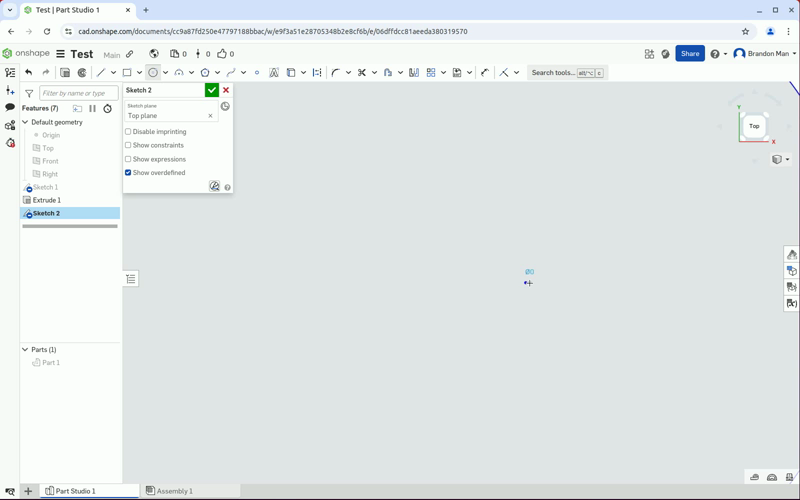
scroll(-6)
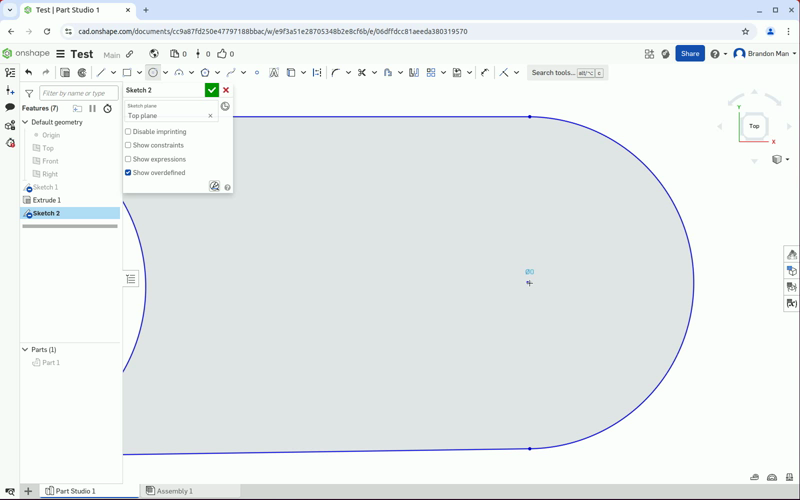
scroll(-6)
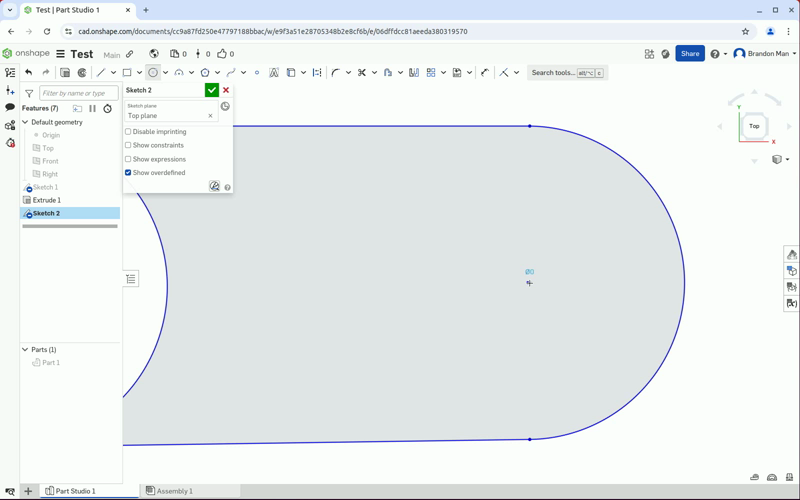
scroll(-6)
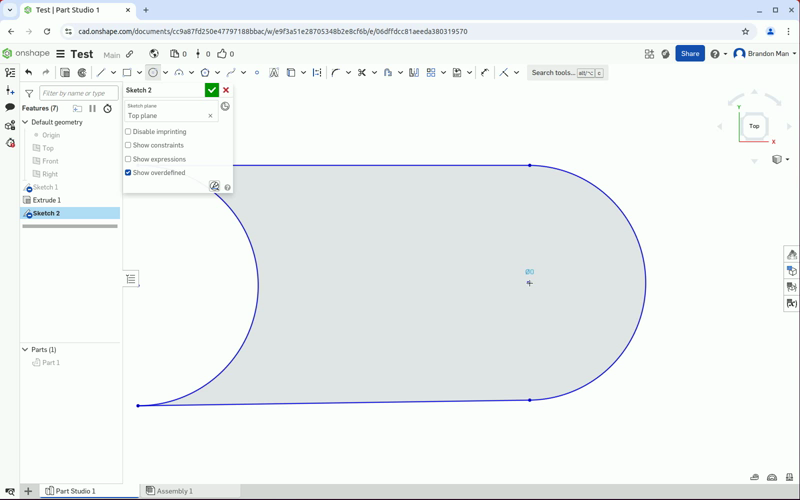
scroll(-6)
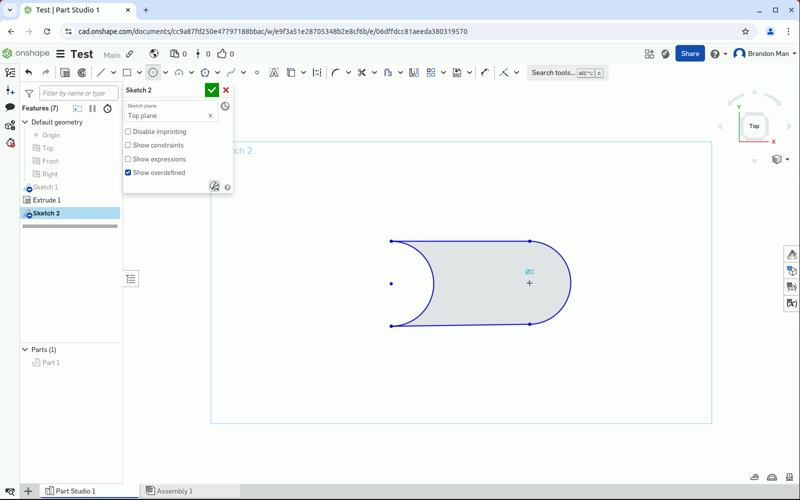
key_up(shift)
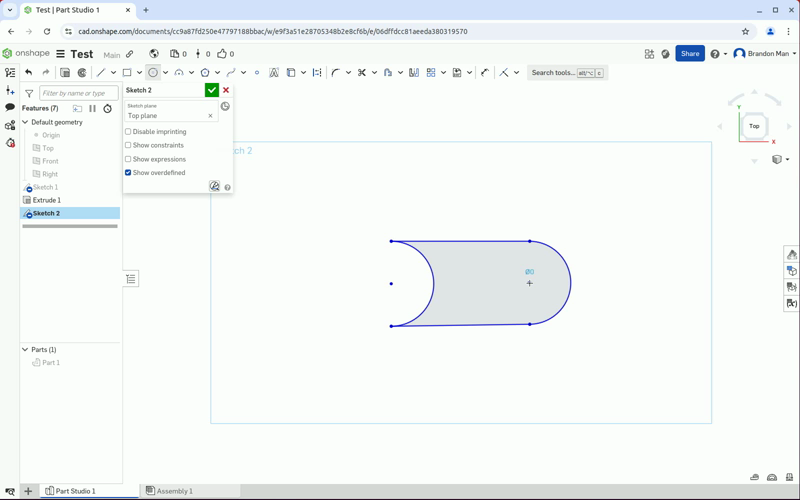
mouse_move(554, 282)
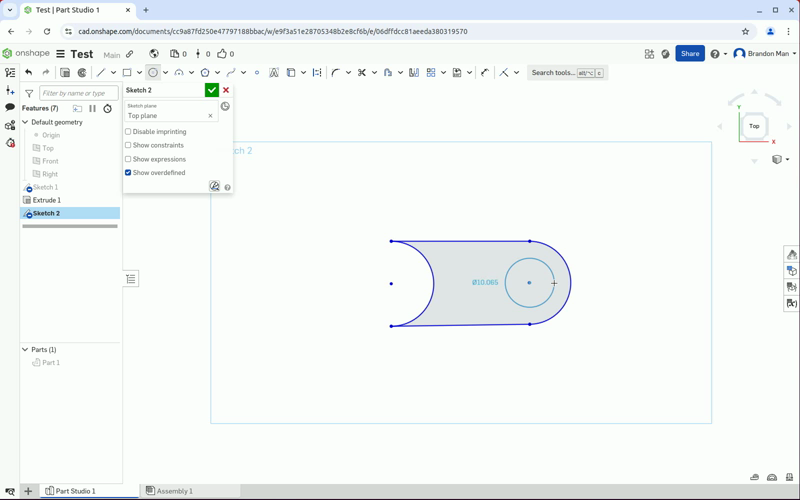
click(554, 282)
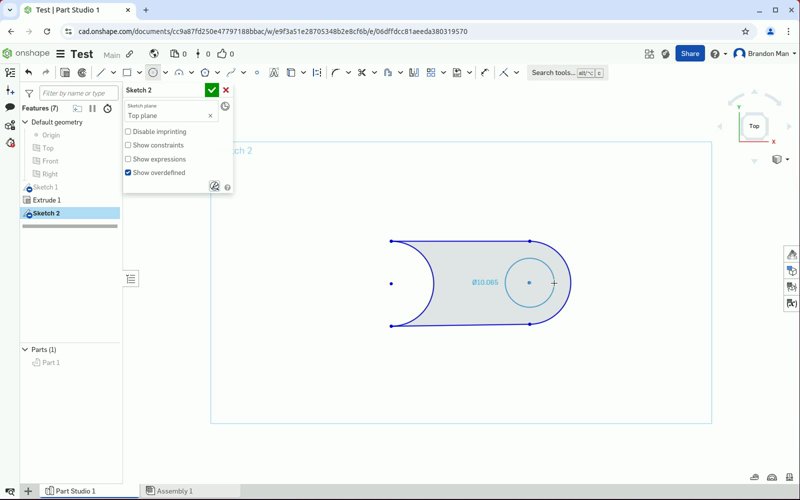
key(esc)
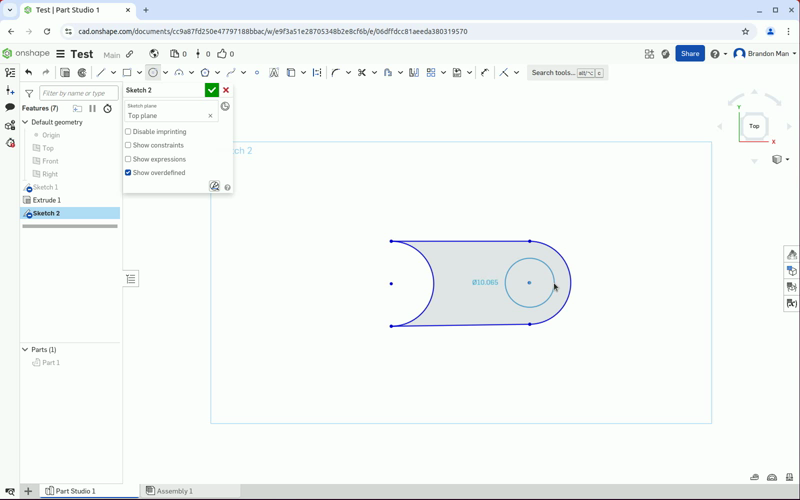
mouse_move(467, 281)
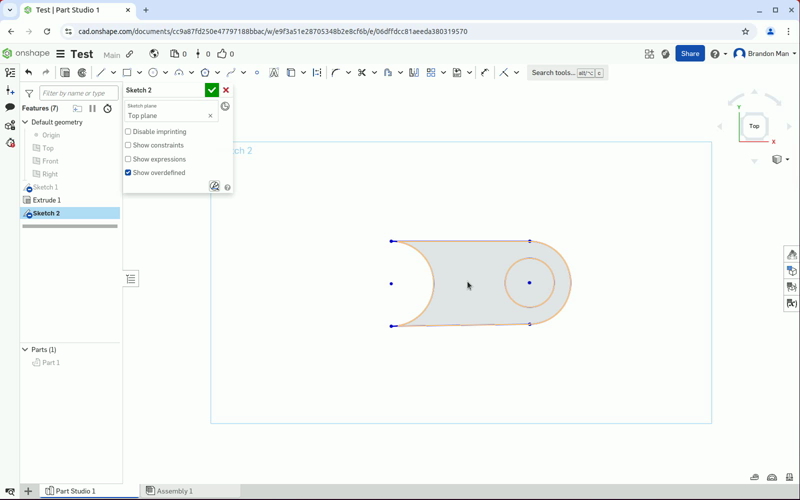
click(467, 281)
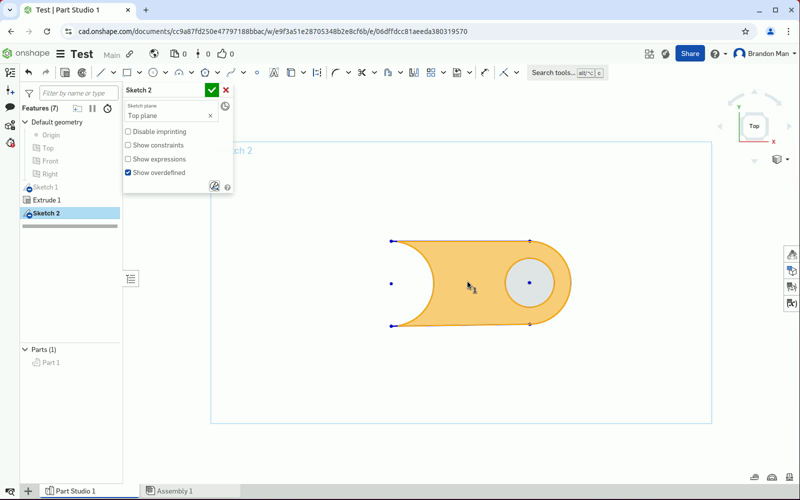
mouse_move(73, 352)
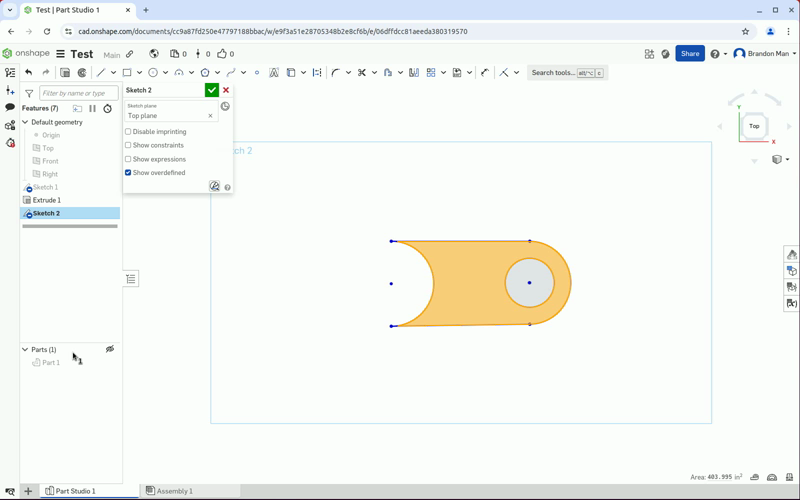
key(shift+y)
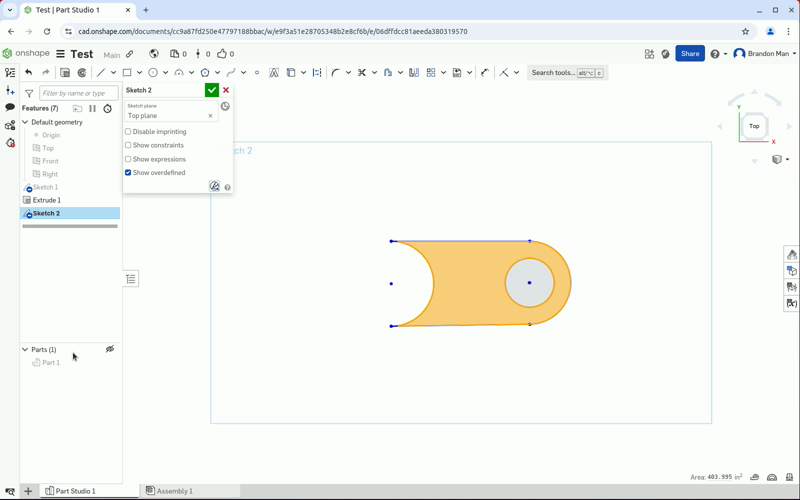
key(shift+e)
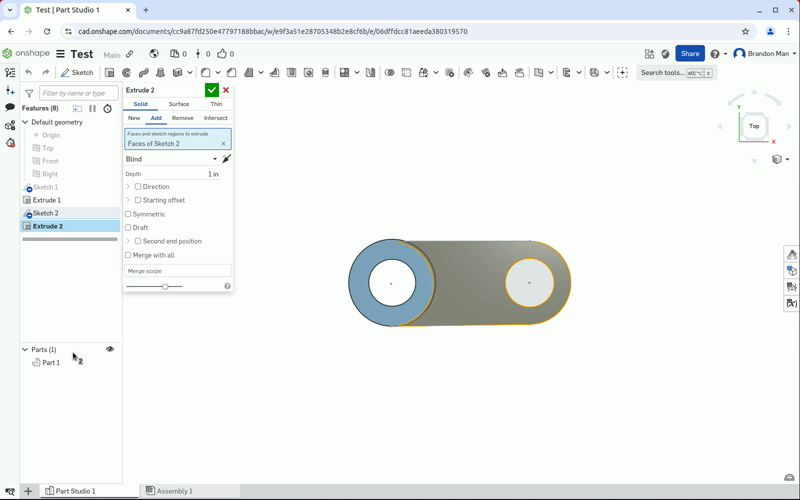
mouse_move(143, 106)
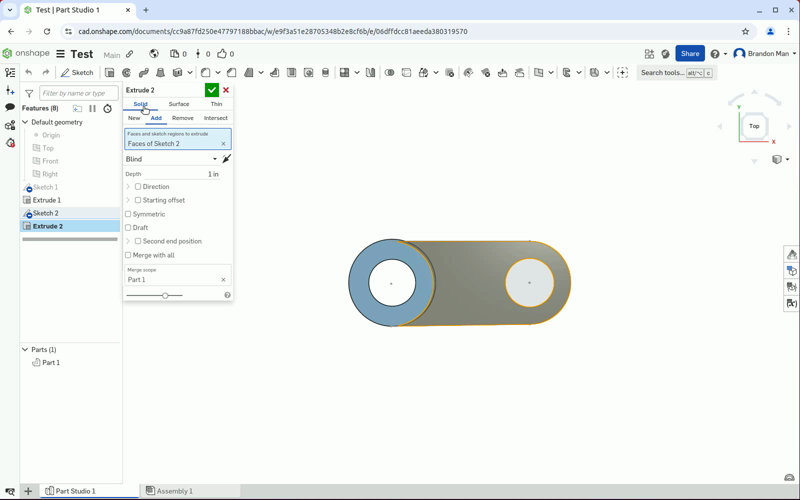
click(143, 106)
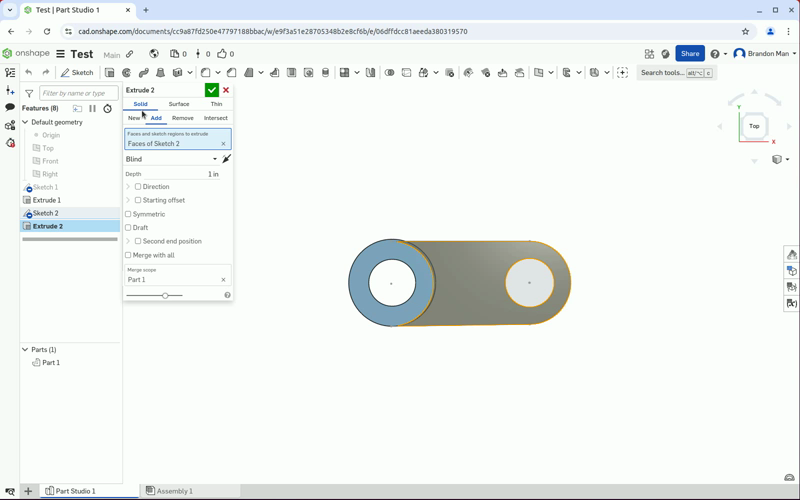
mouse_move(137, 120)
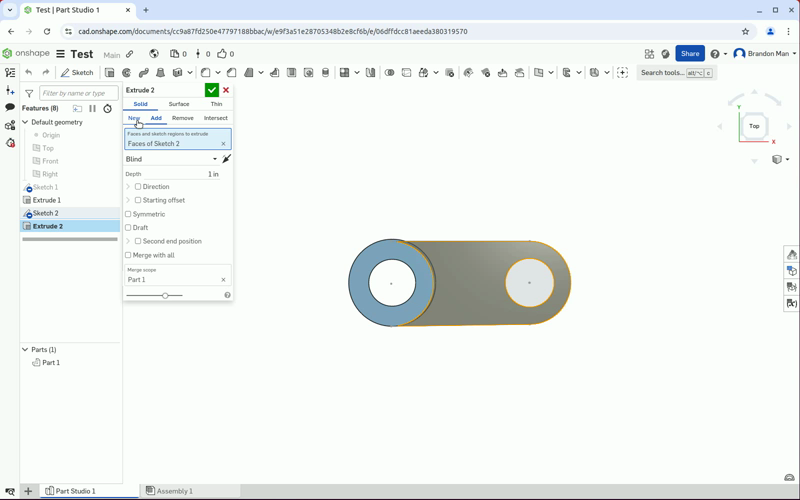
click(137, 120)
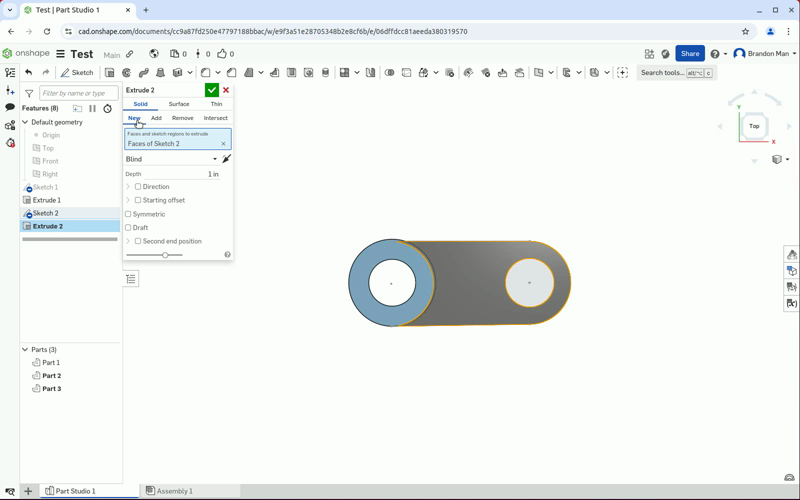
key(tab, 4)
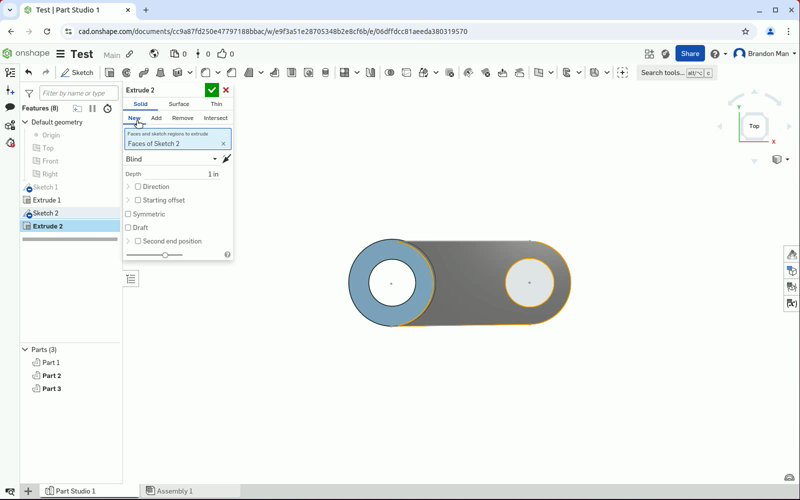
text(3.851)
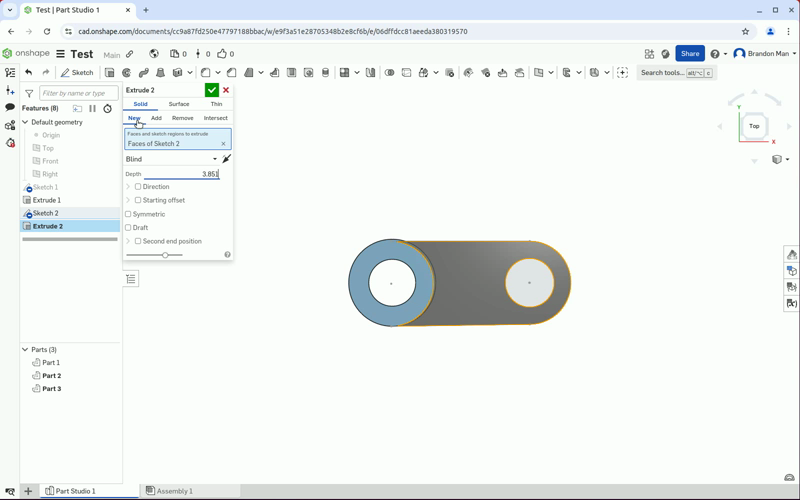
key(enter)
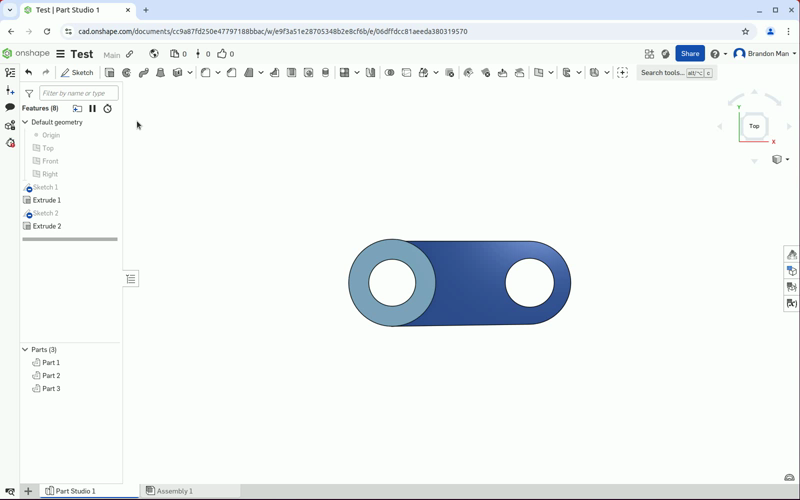
key(shift+h)
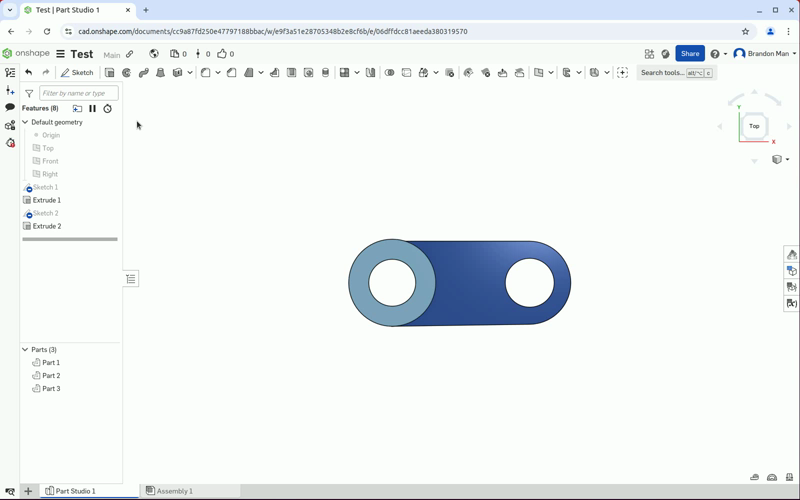
key(shift+h)
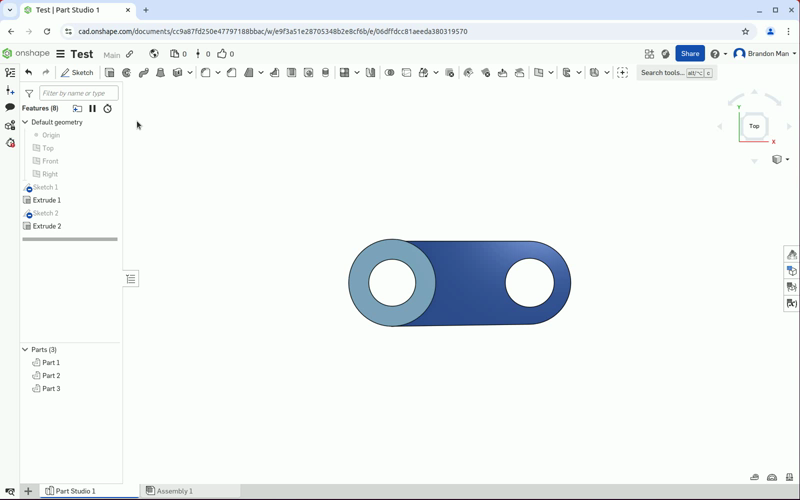
key(shift+7)
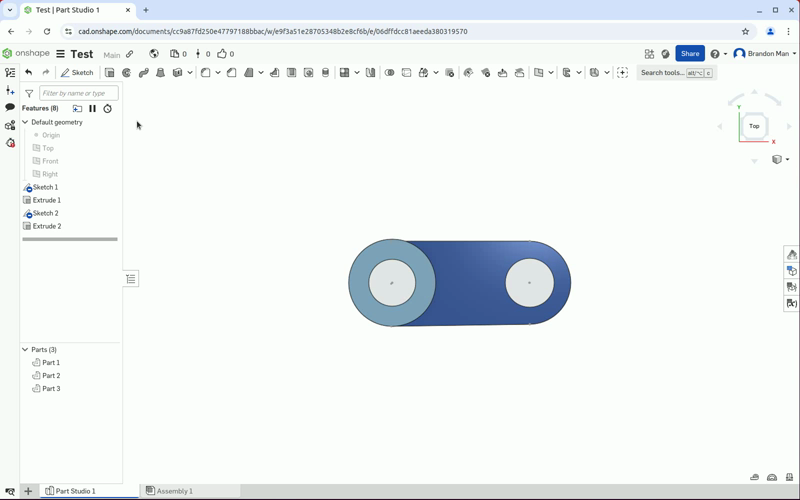
key(up, 3)
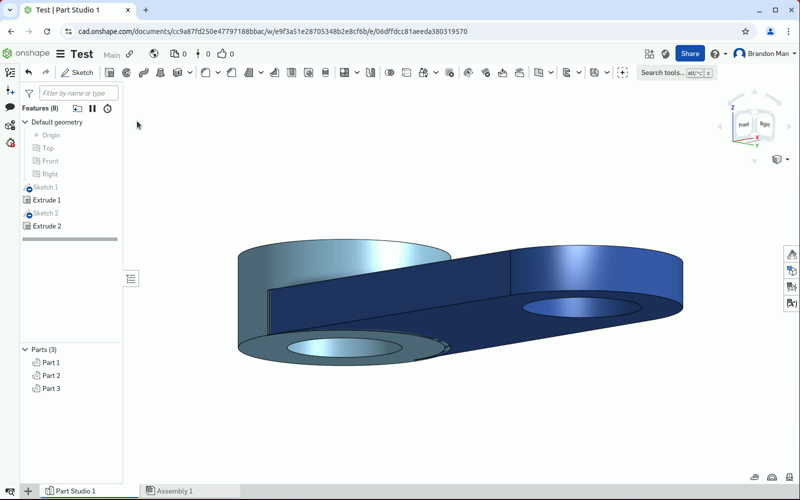
key(left, 3)
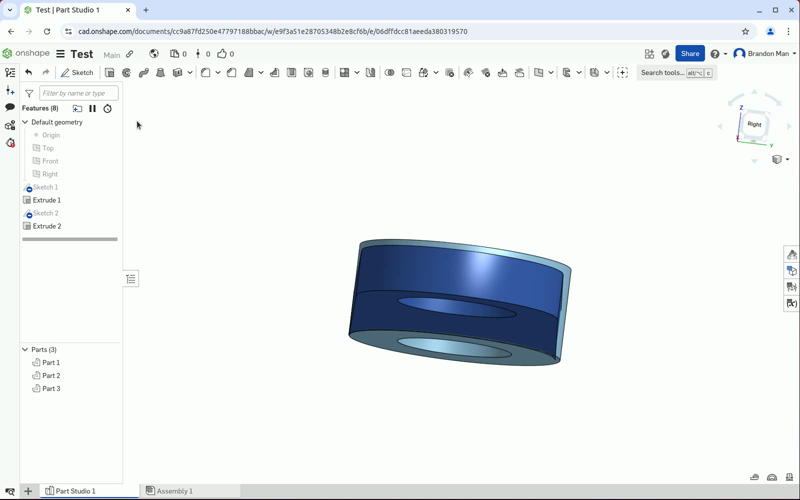
key(right, 3)
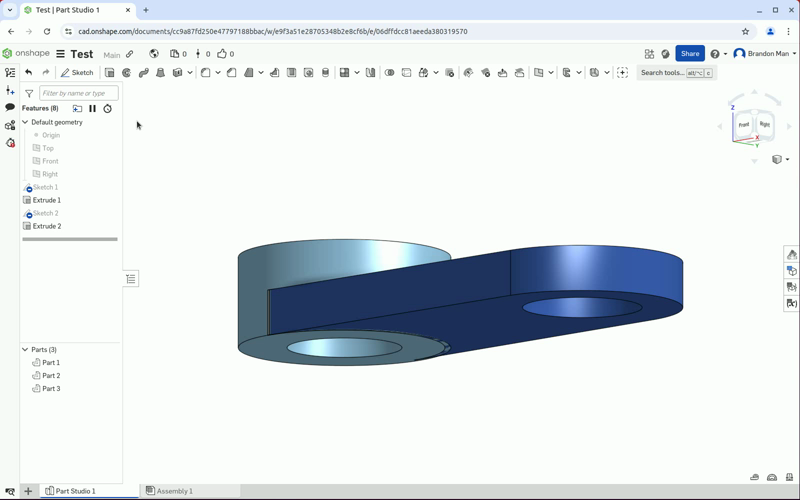
key(down, 3)
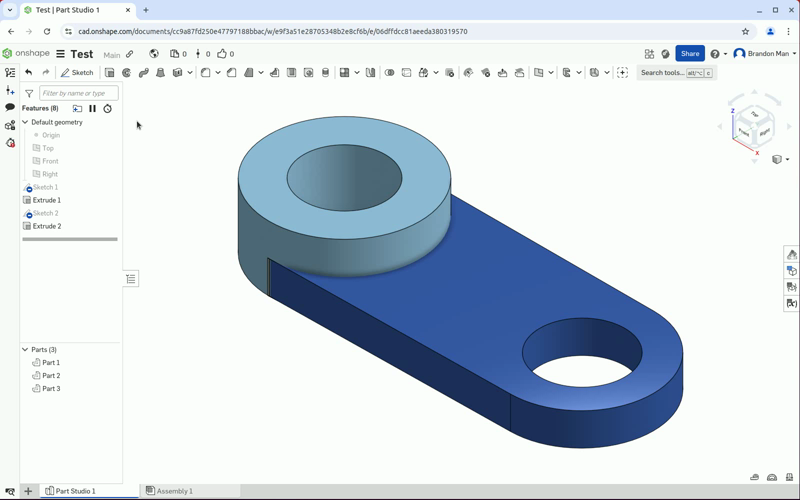
mouse_move(73, 189)
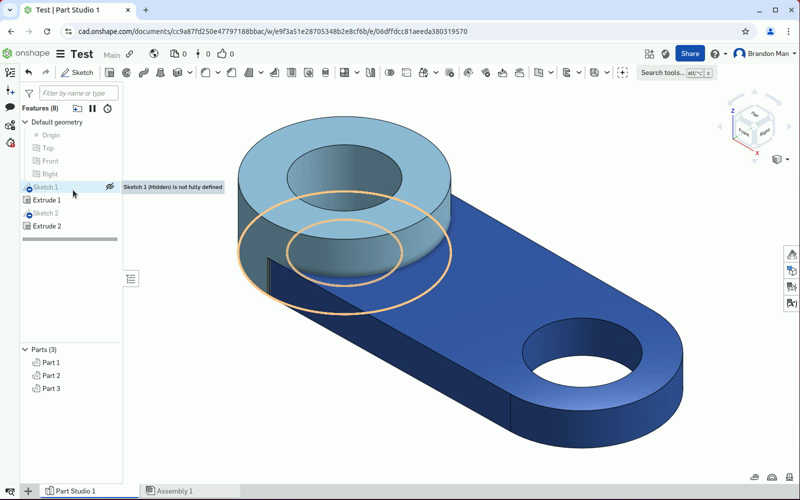
click(73, 189)